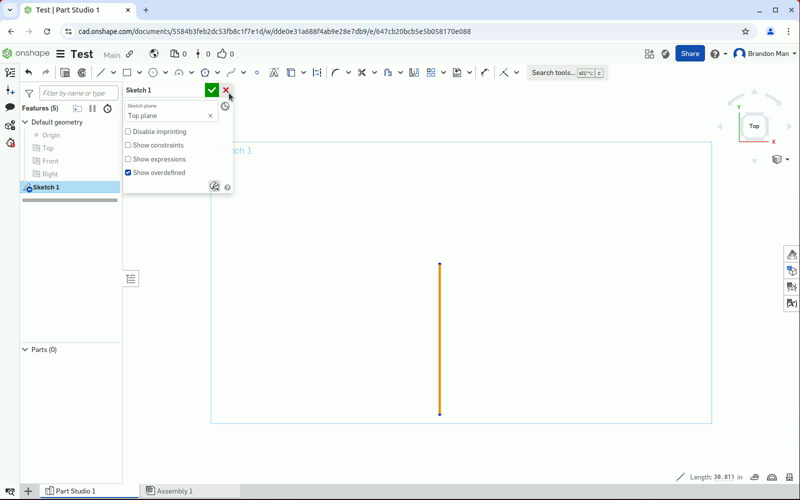
key(shift+h)
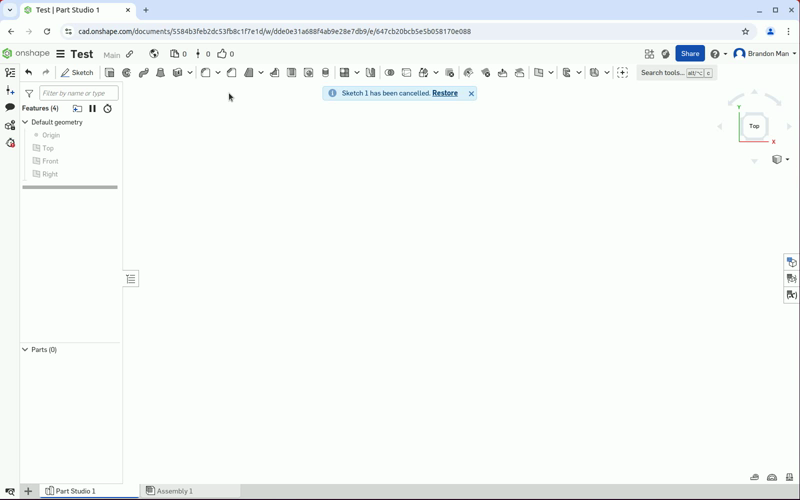
mouse_move(73, 352)
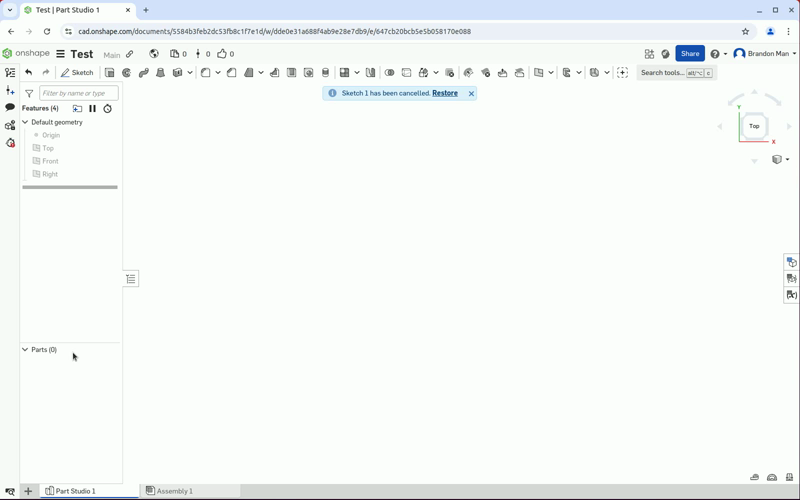
key(y)
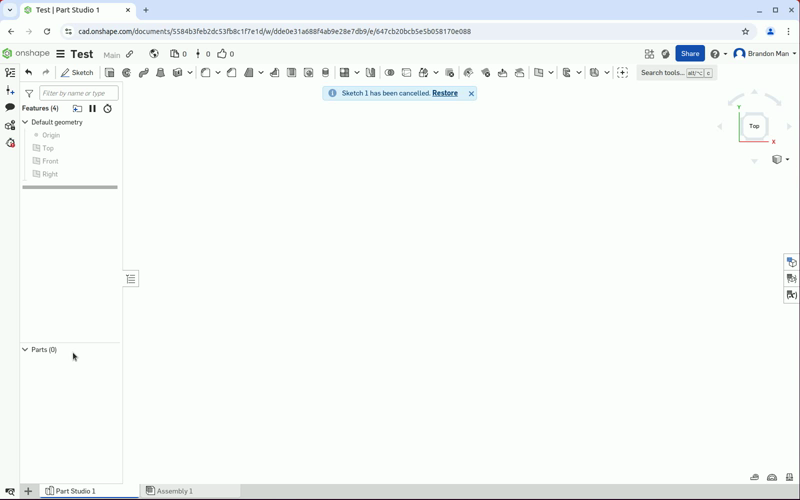
key(shift+p)
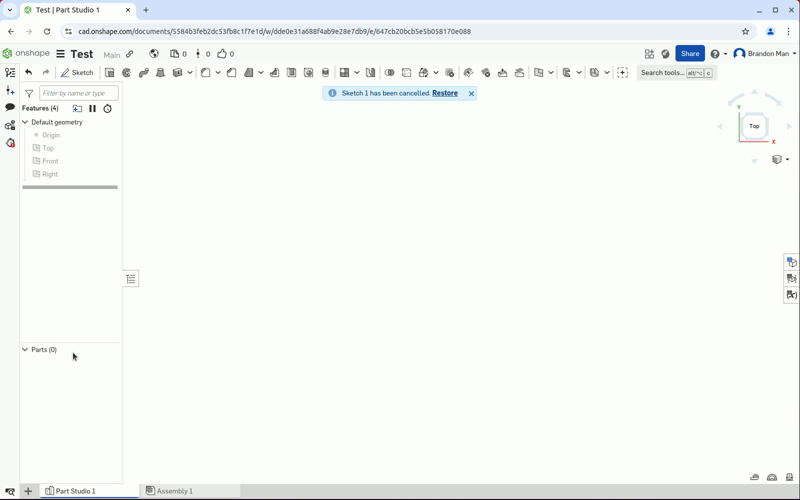
key(space)
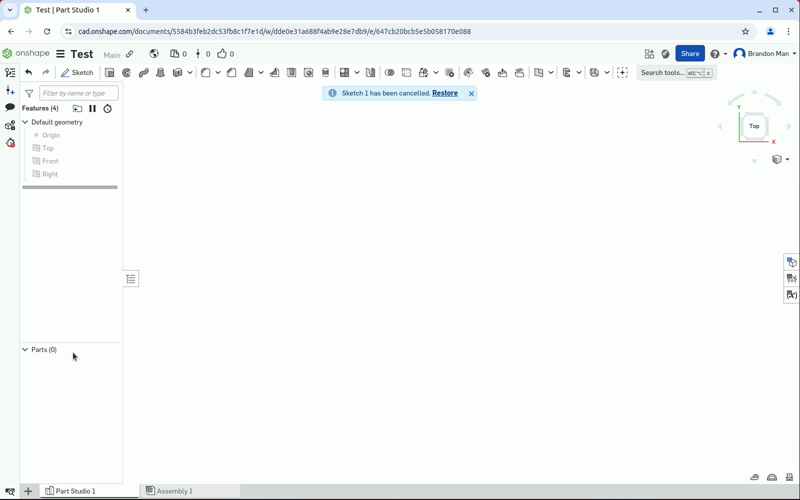
key_down(shift)
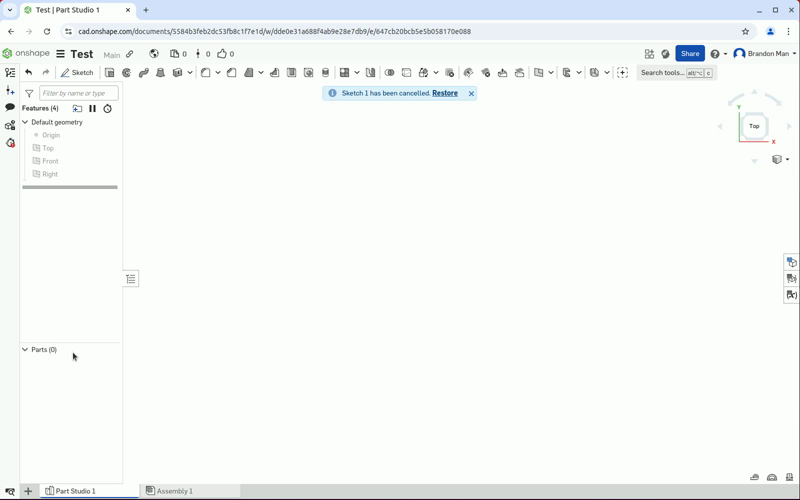
key(up)
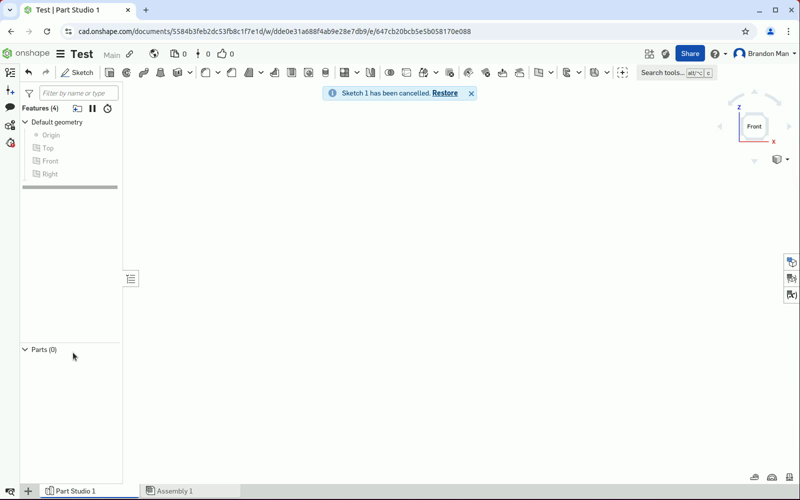
key_up(shift)
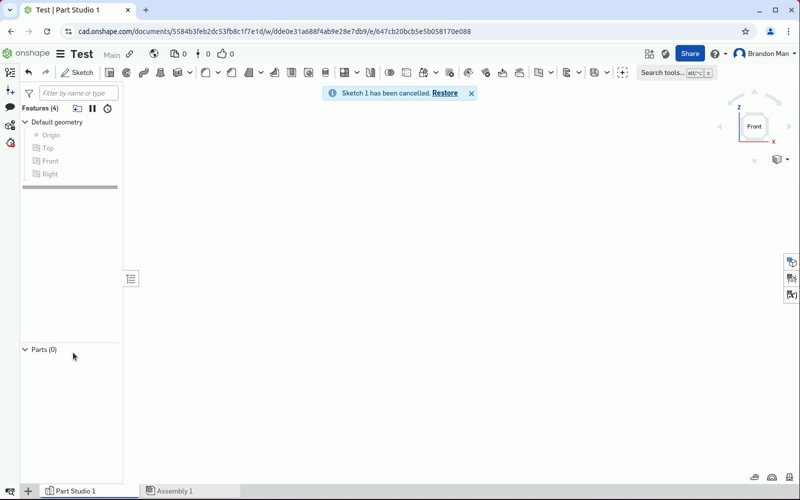
mouse_move(73, 352)
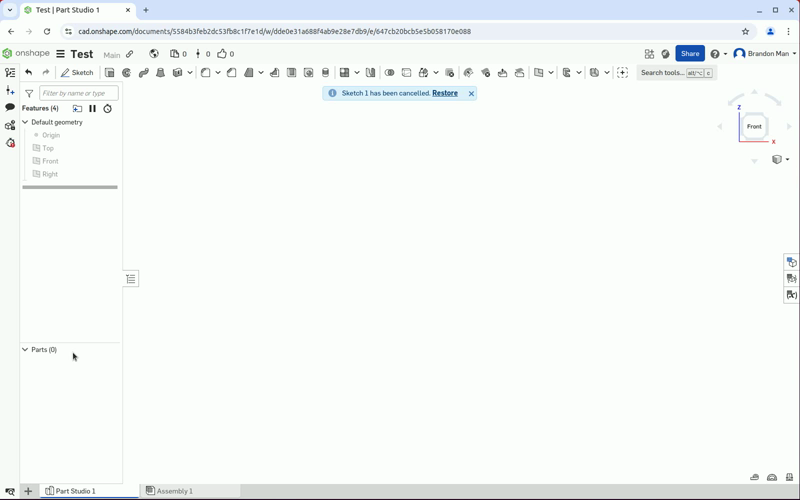
key(shift+y)
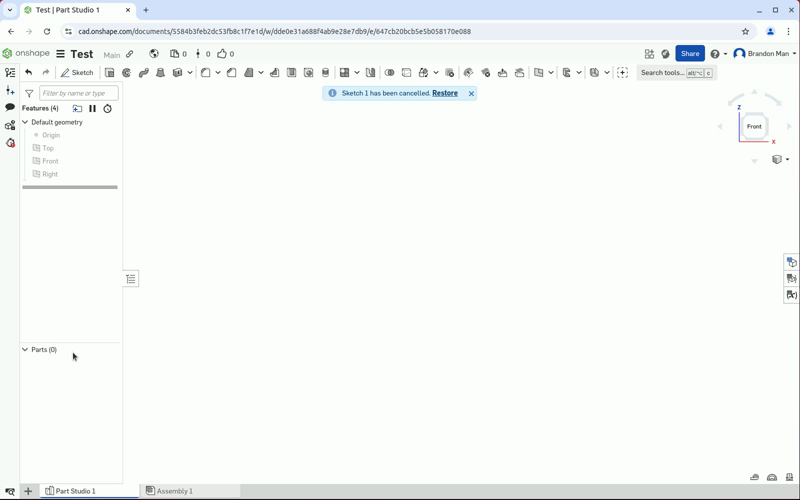
key(shift+s)
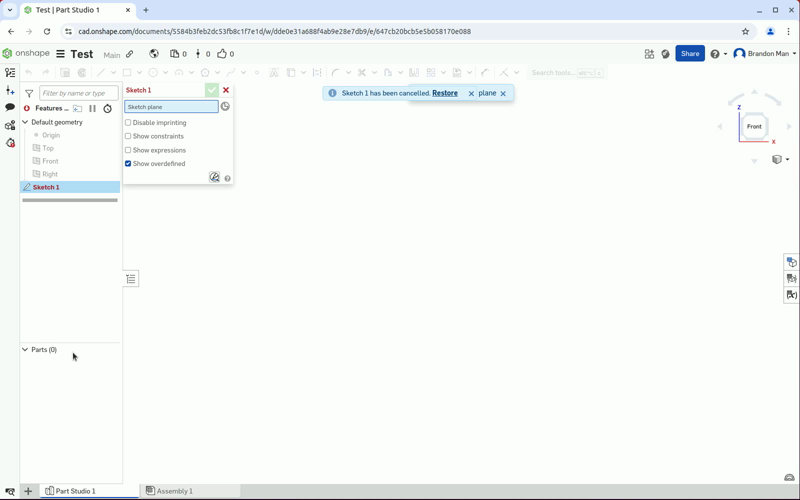
mouse_move(73, 163)
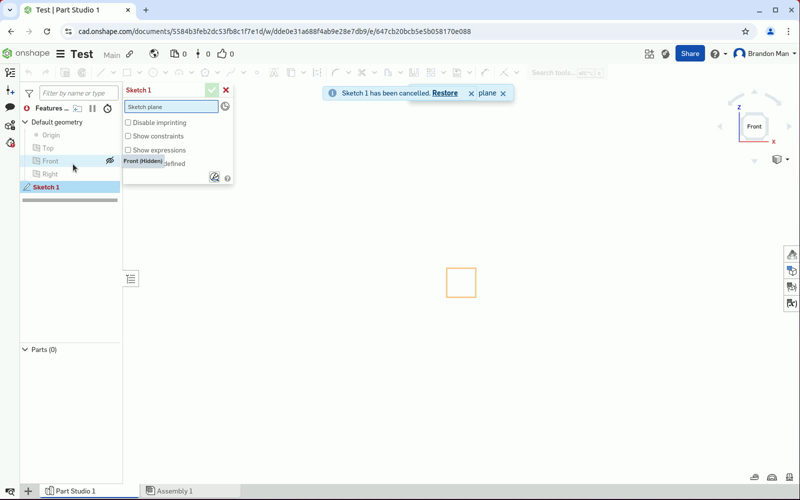
click(73, 163)
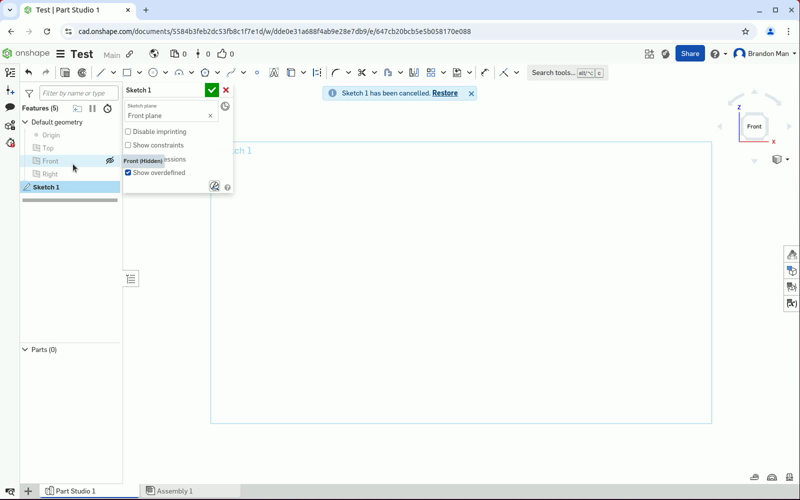
mouse_move(73, 352)
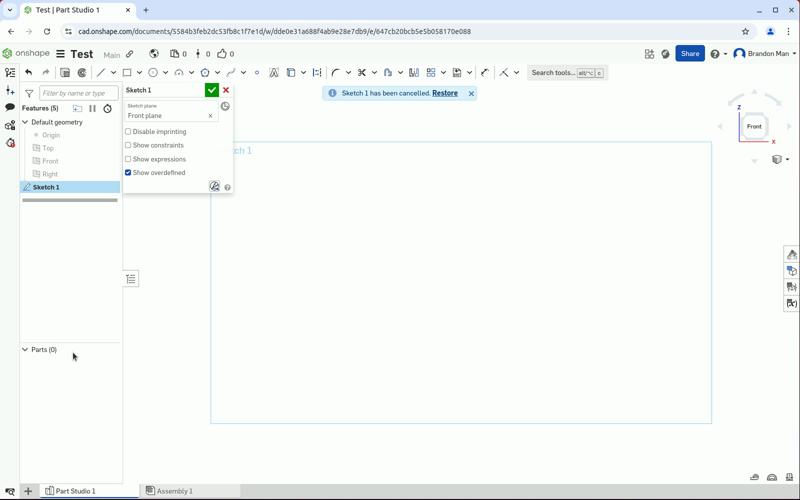
key(y)
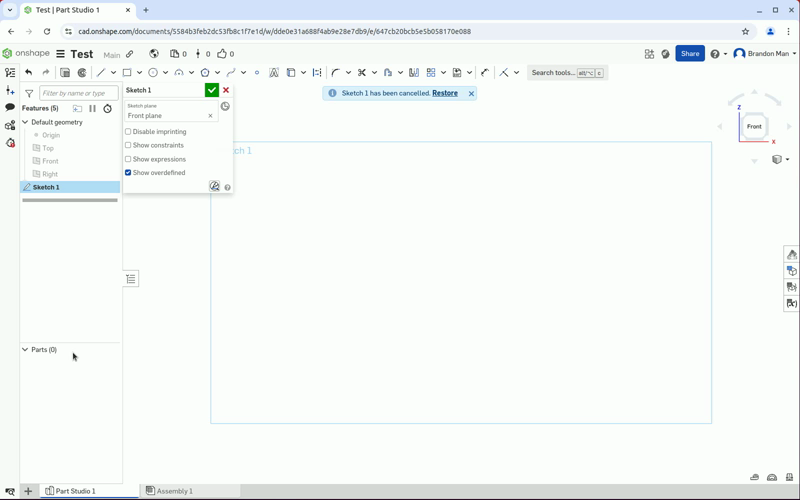
key(l)
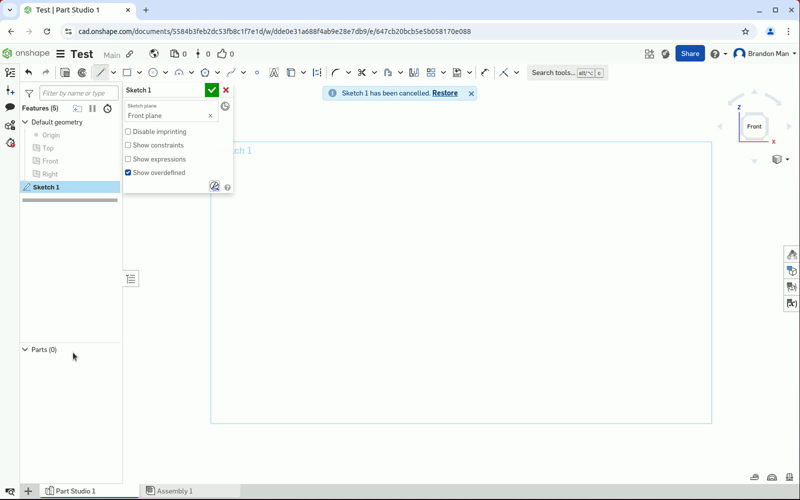
key_down(shift)
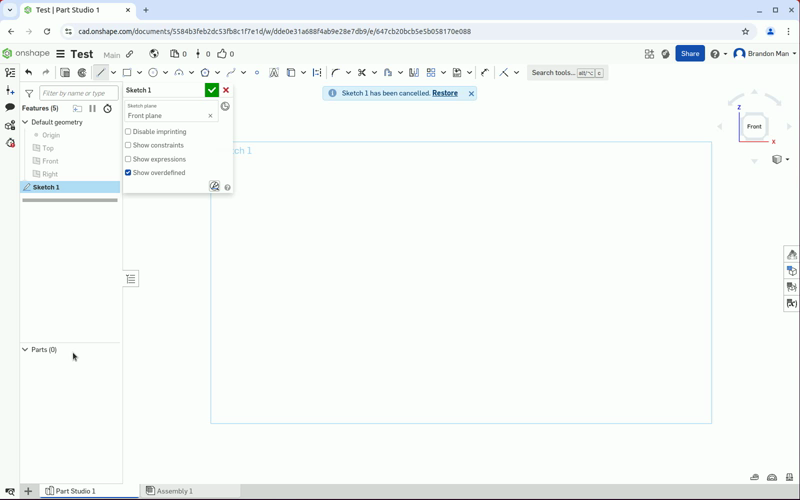
mouse_move(460, 395)
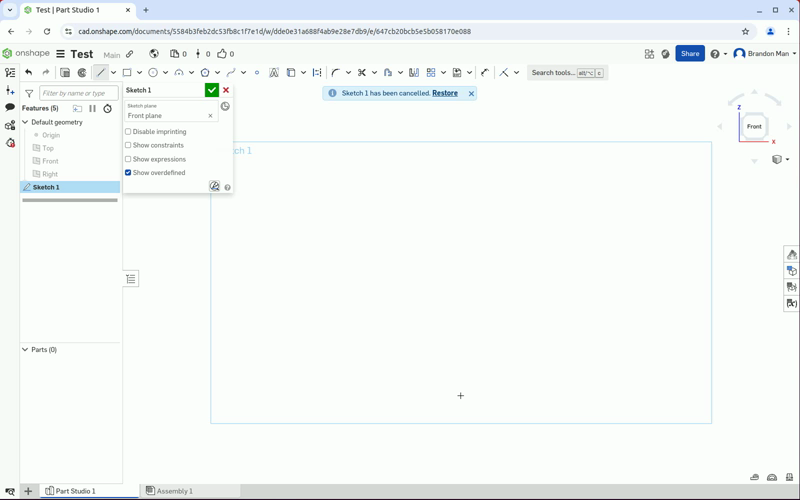
click(460, 395)
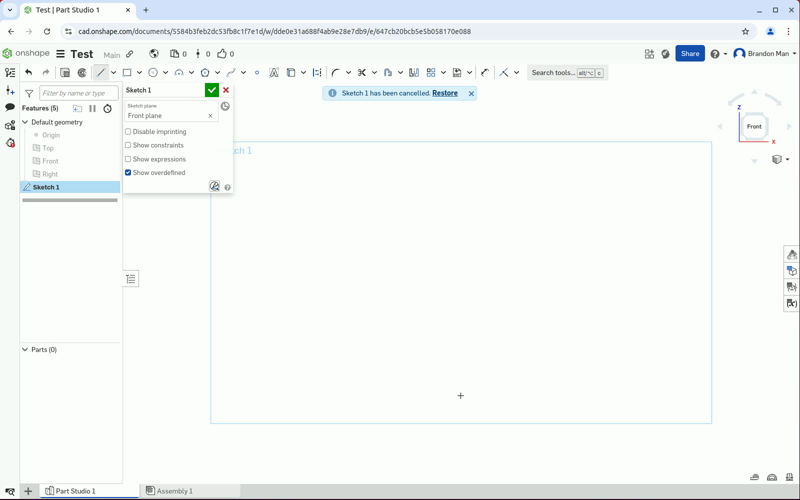
key_up(shift)
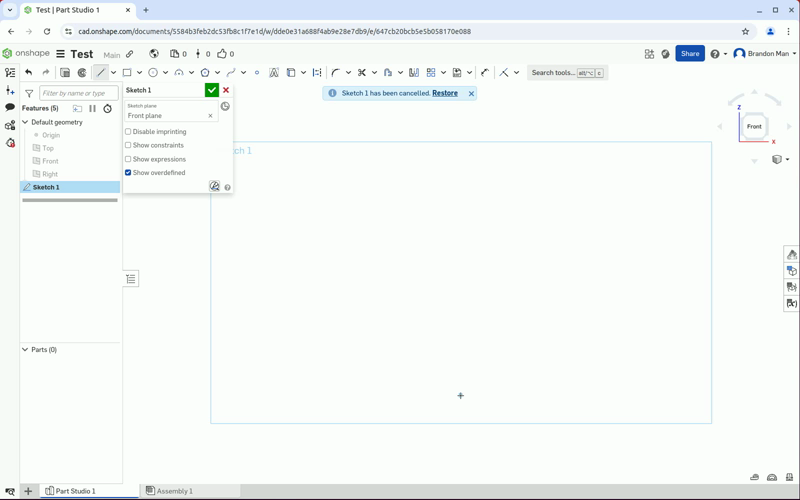
key_down(shift)
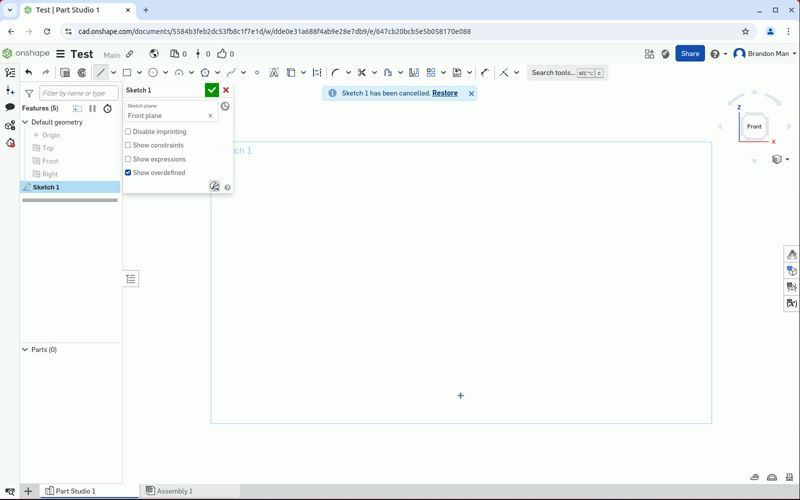
mouse_move(573, 395)
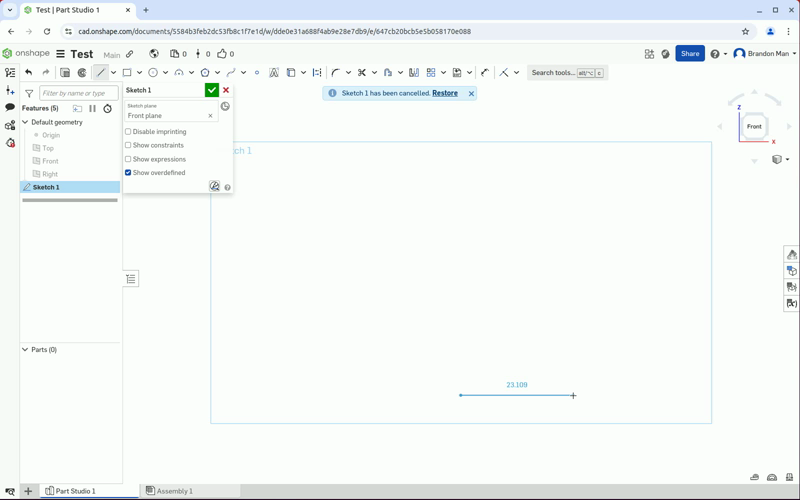
click(573, 395)
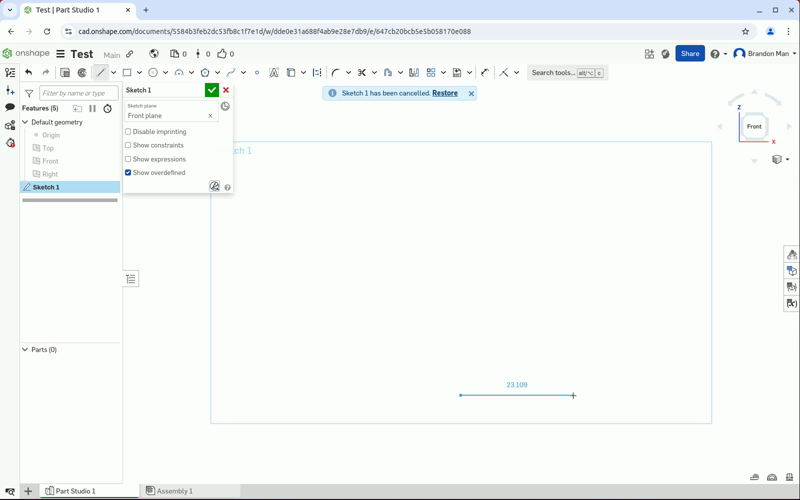
key_up(shift)
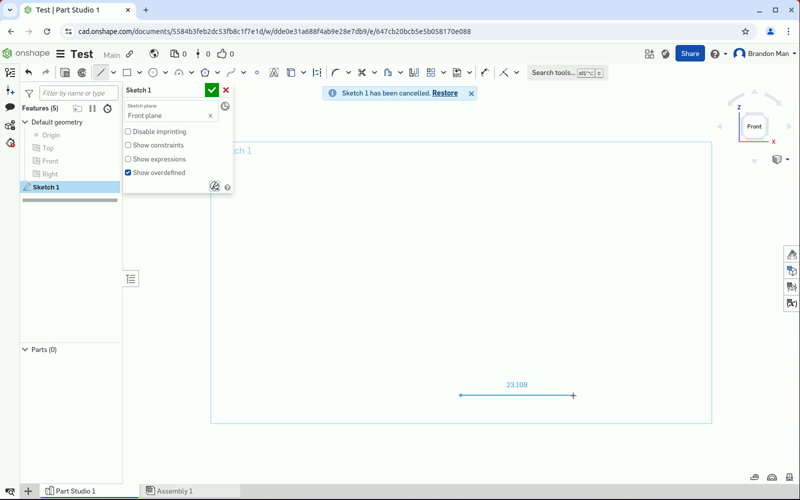
key_down(shift)
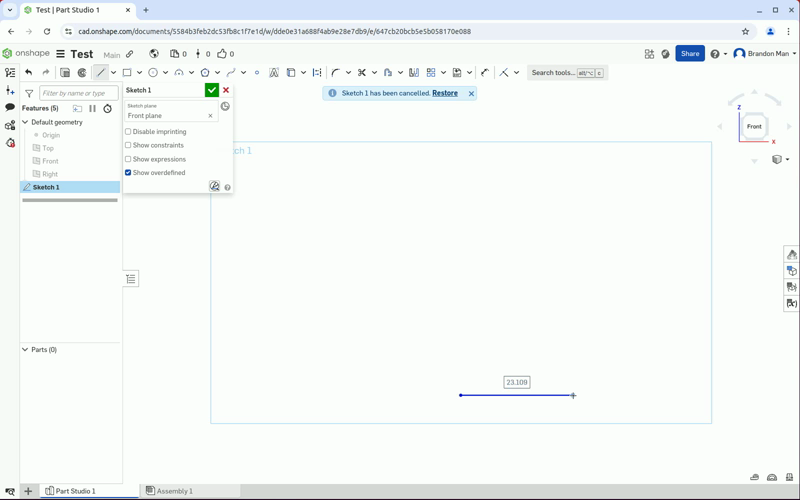
mouse_move(573, 282)
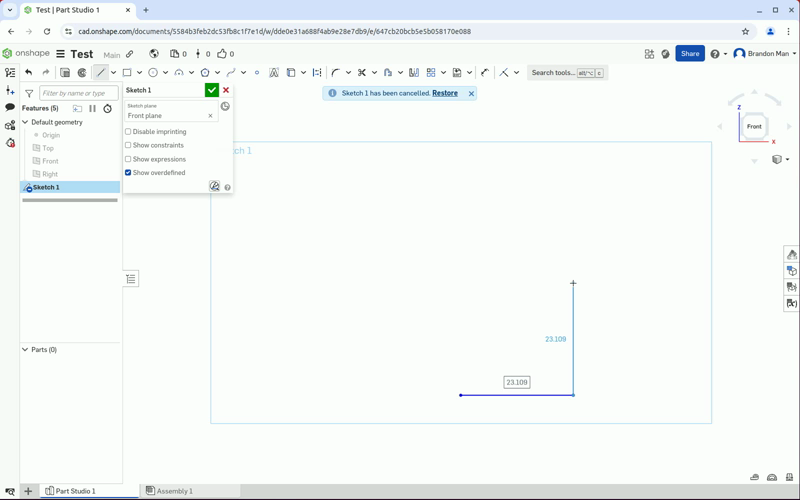
click(573, 282)
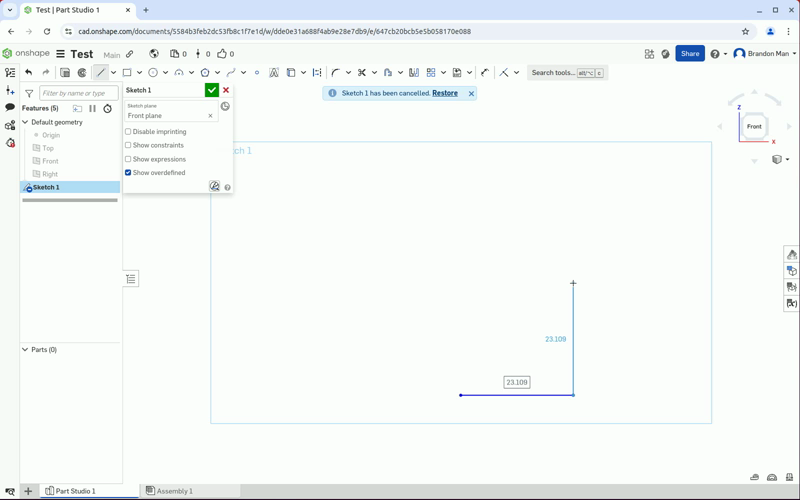
key_up(shift)
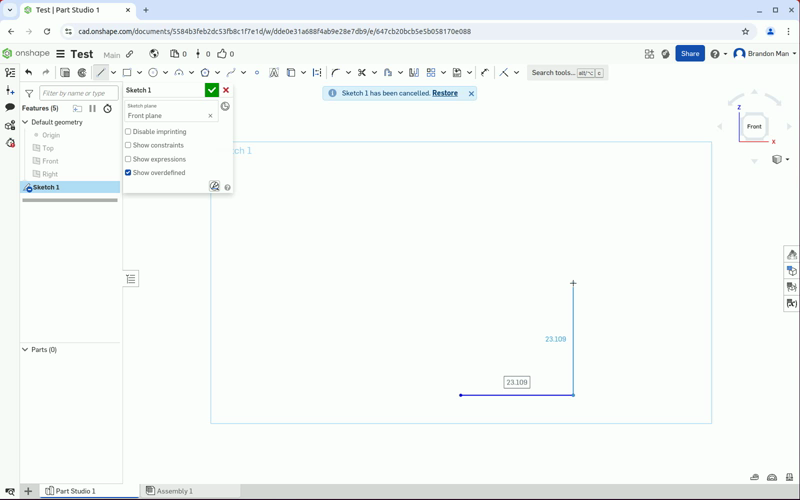
key_down(shift)
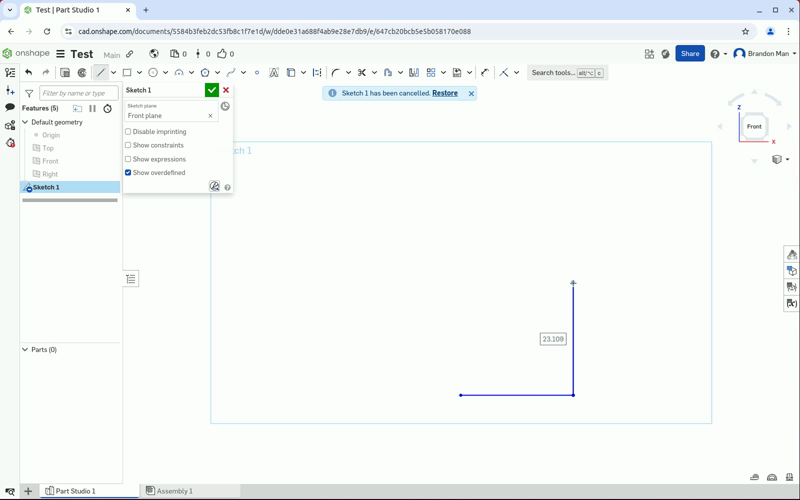
mouse_move(460, 282)
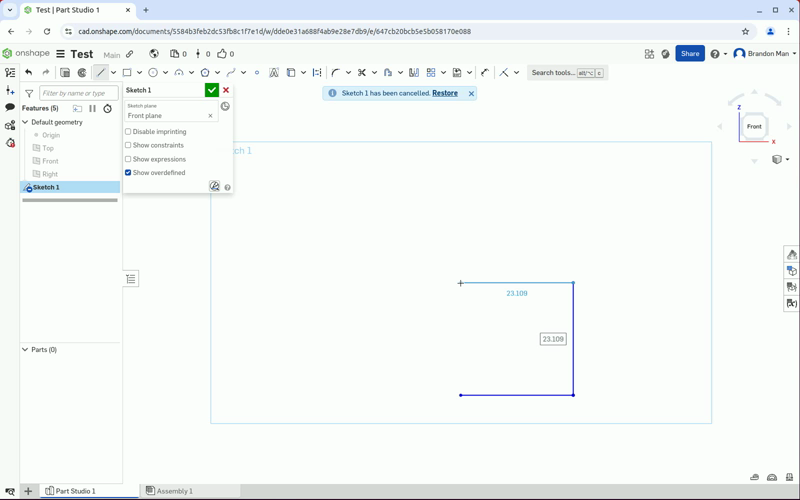
click(460, 282)
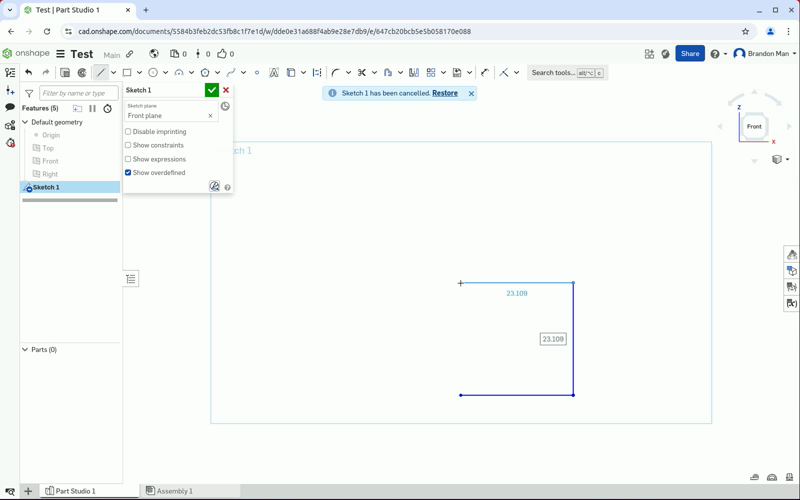
key_up(shift)
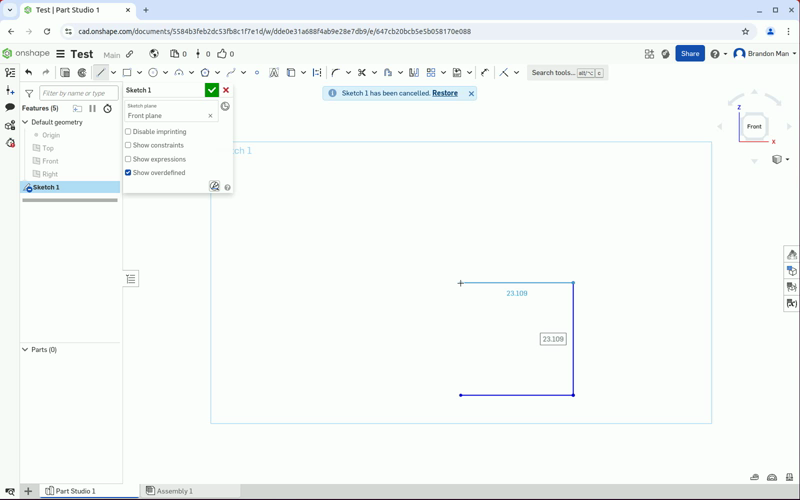
key_down(shift)
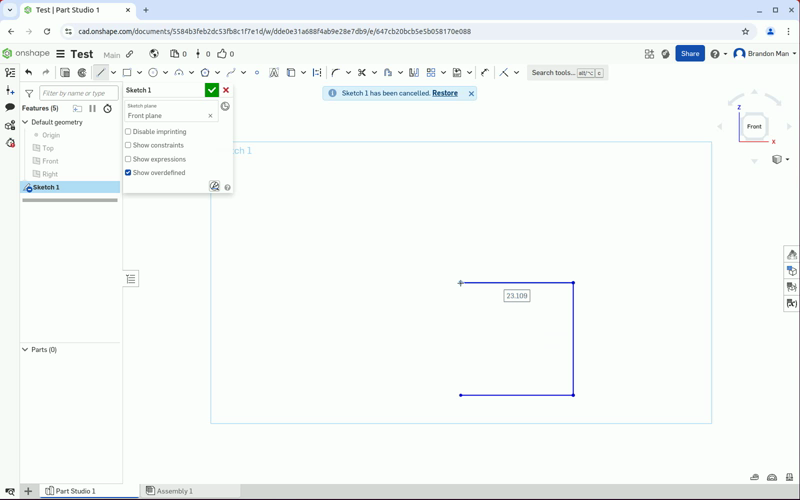
mouse_move(460, 395)
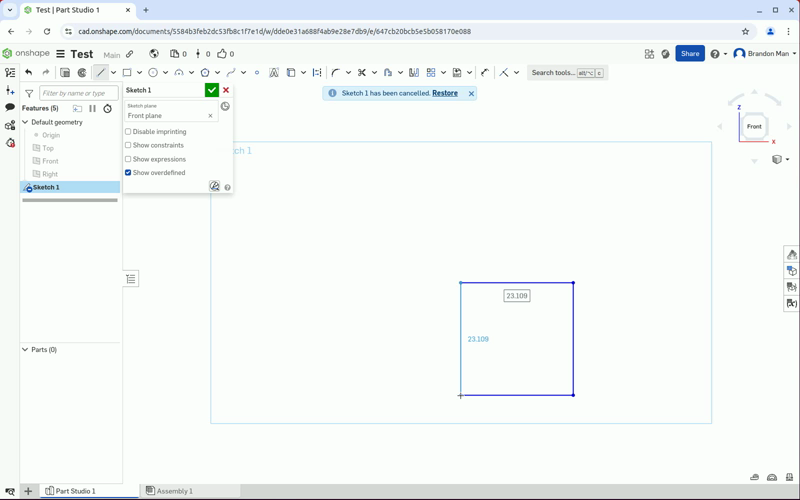
key_up(shift)
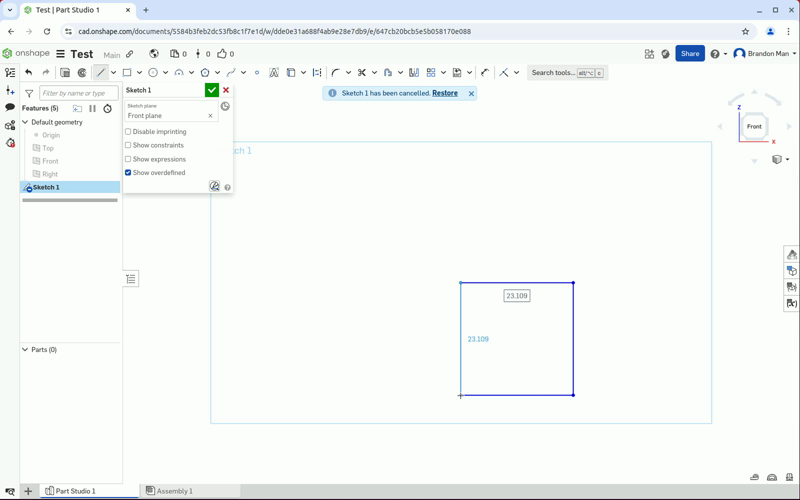
click(460, 395)
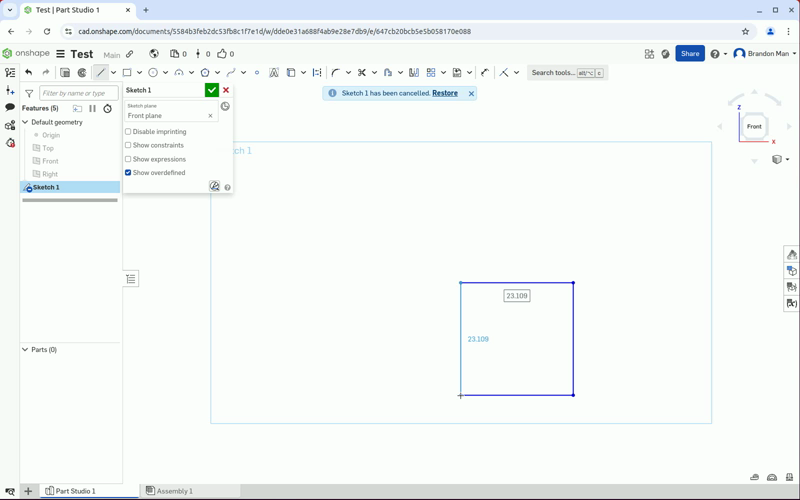
key(esc)
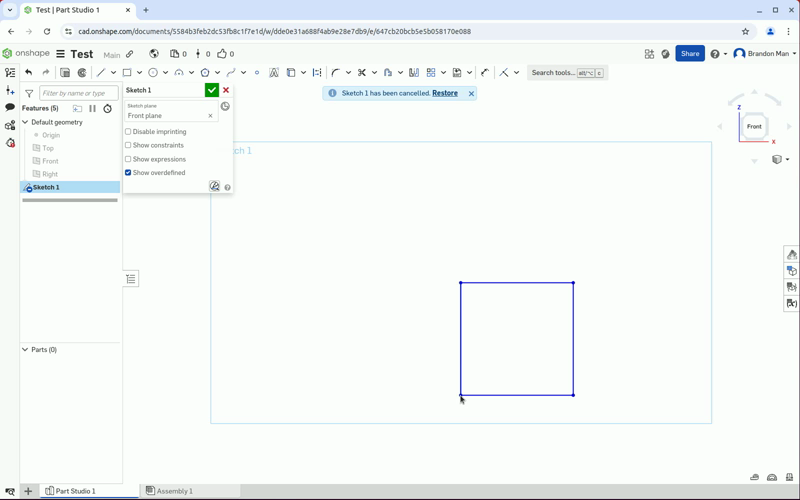
mouse_move(562, 306)
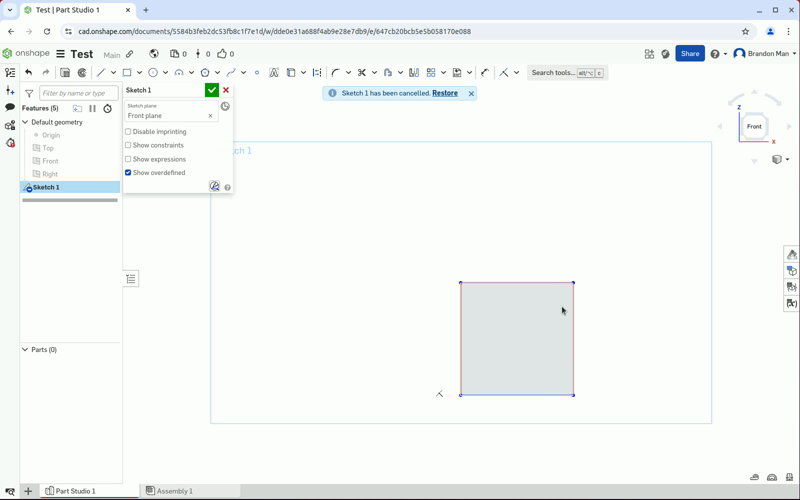
click(562, 306)
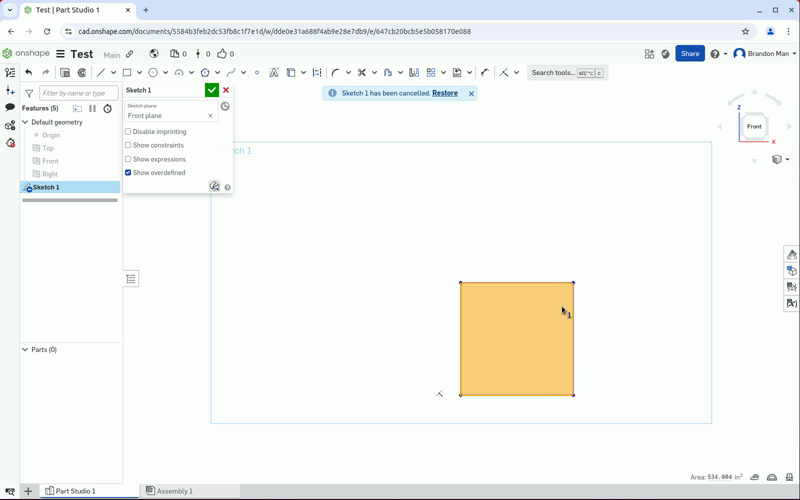
mouse_move(73, 352)
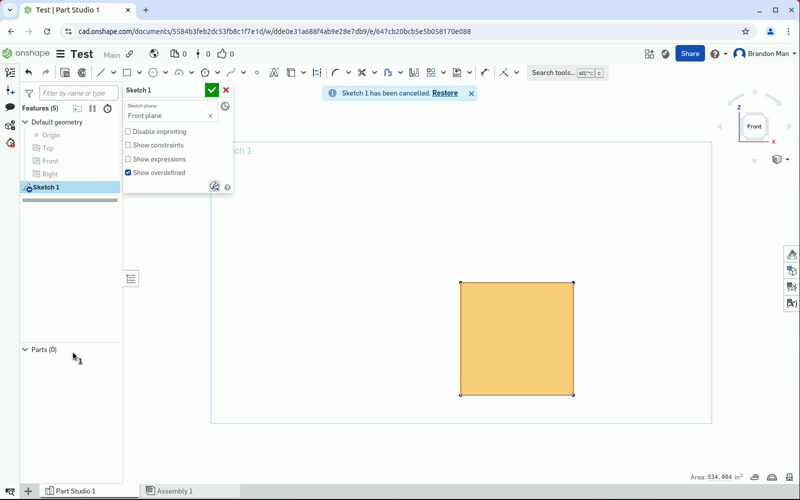
key(shift+y)
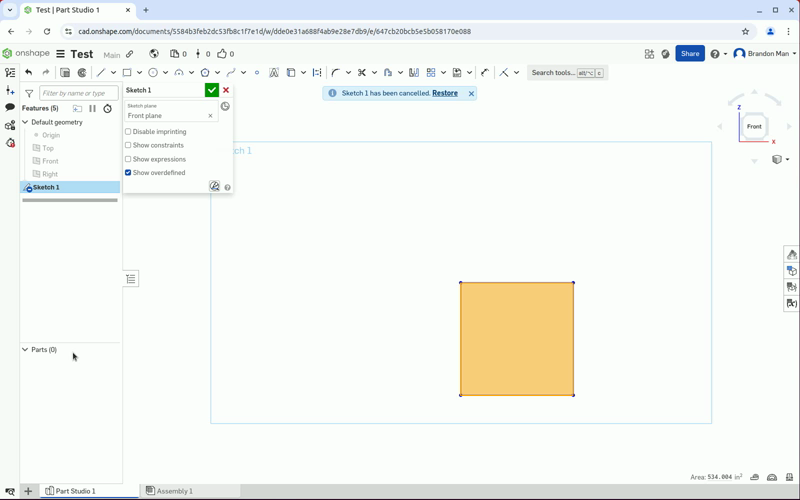
key(shift+e)
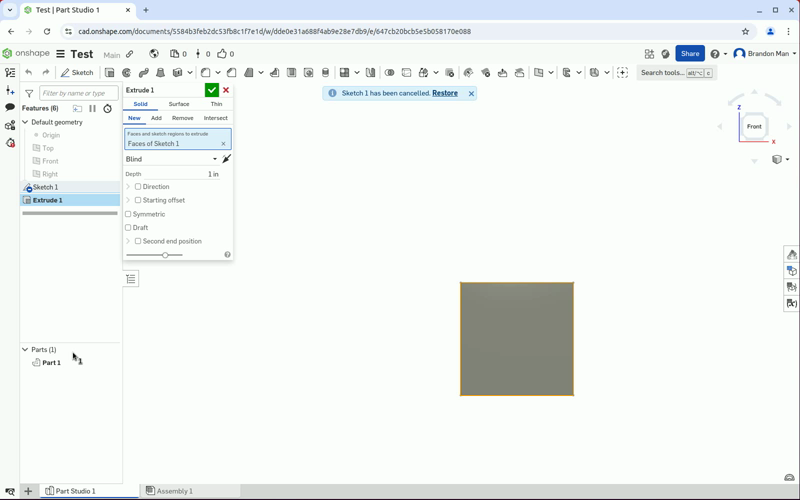
mouse_move(143, 106)
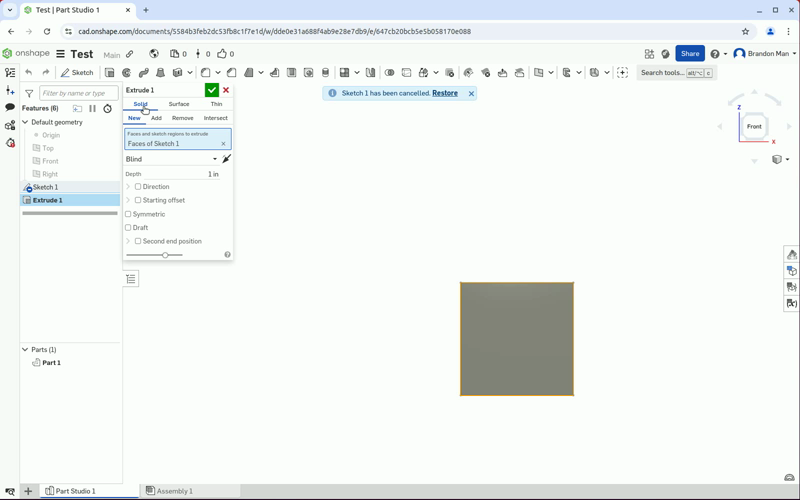
click(143, 106)
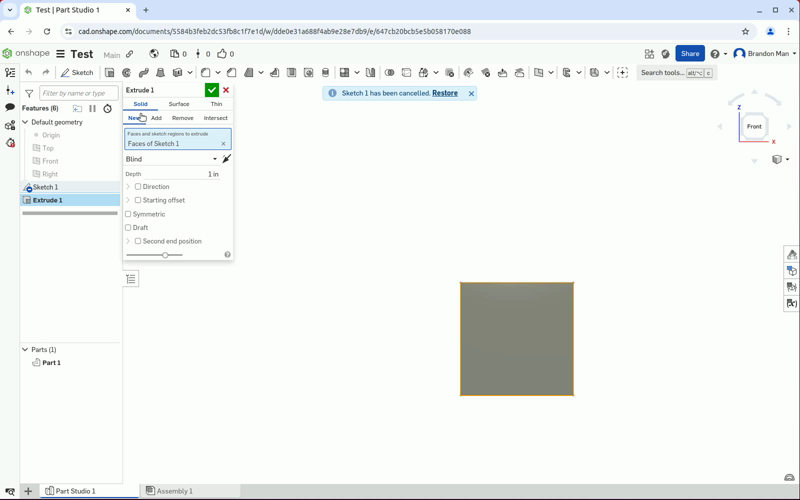
mouse_move(137, 120)
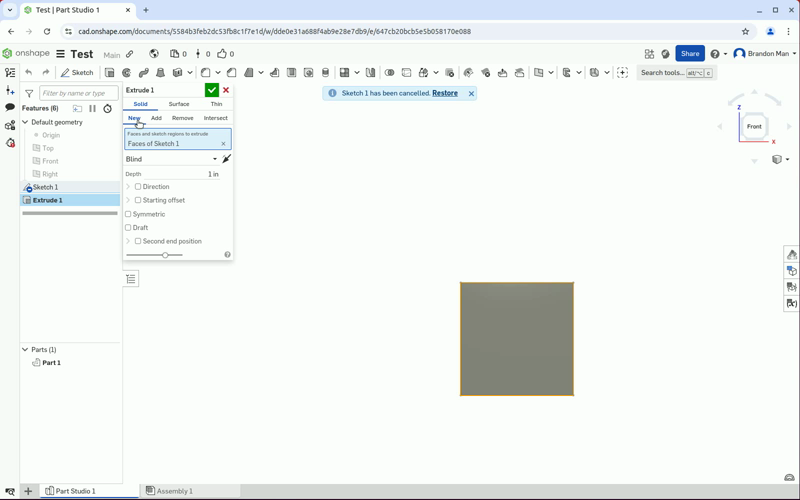
click(137, 120)
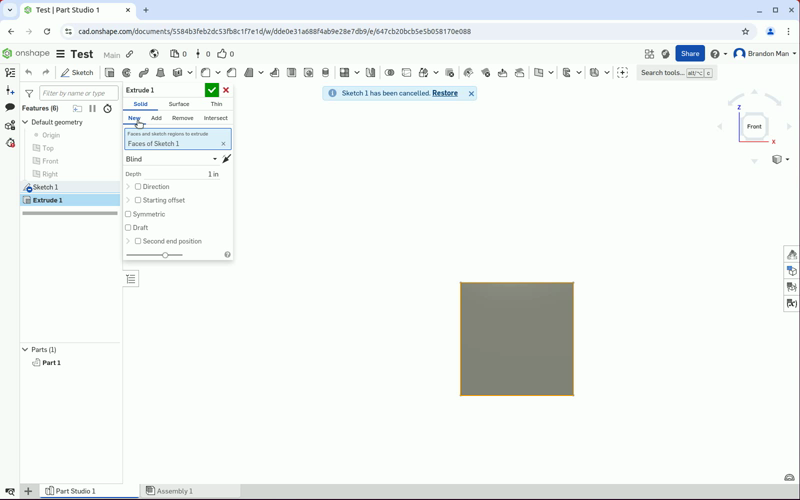
key(tab, 4)
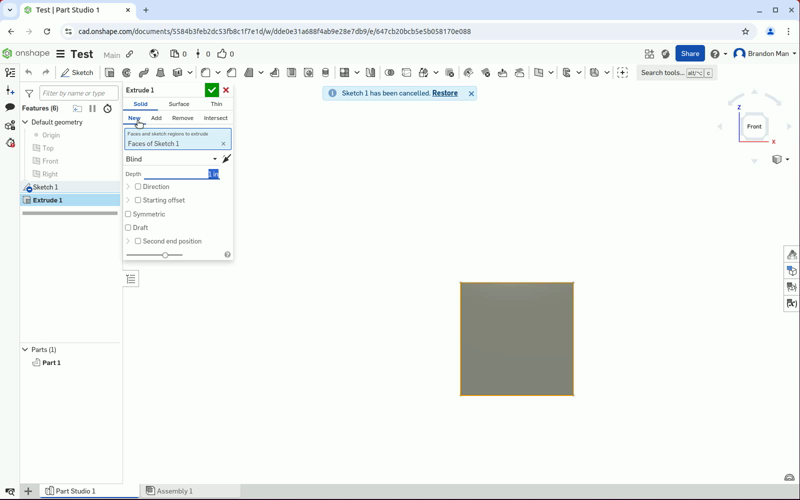
text(0.963)
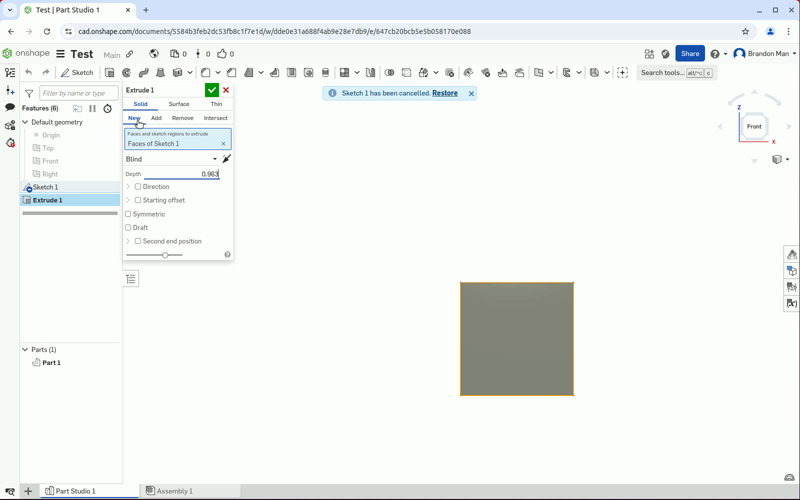
key(enter)
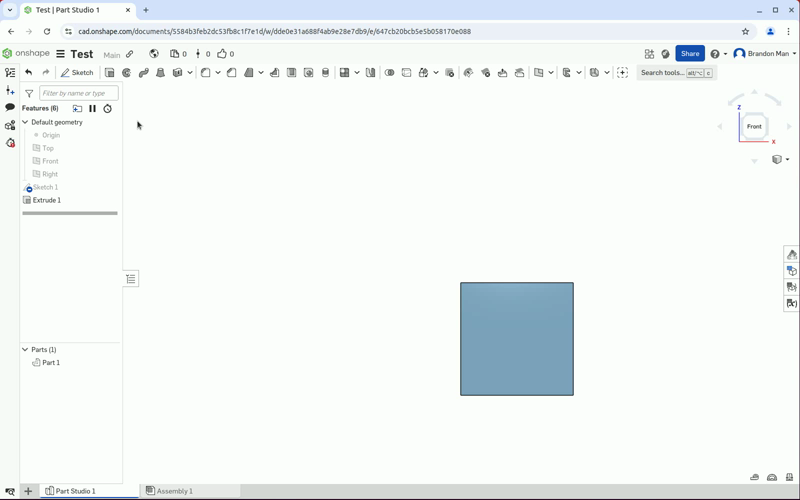
key(shift+h)
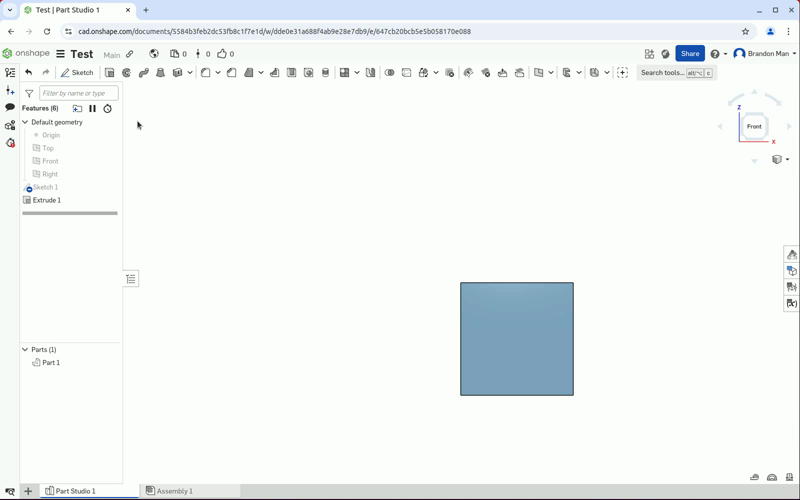
key(shift+h)
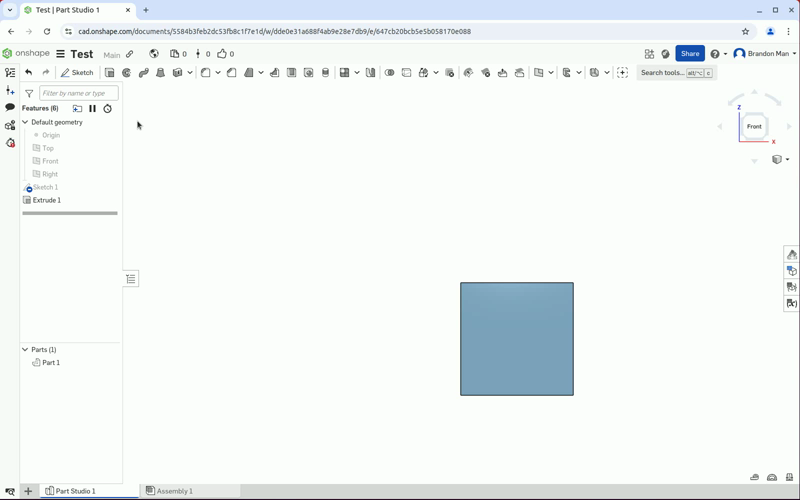
mouse_move(73, 189)
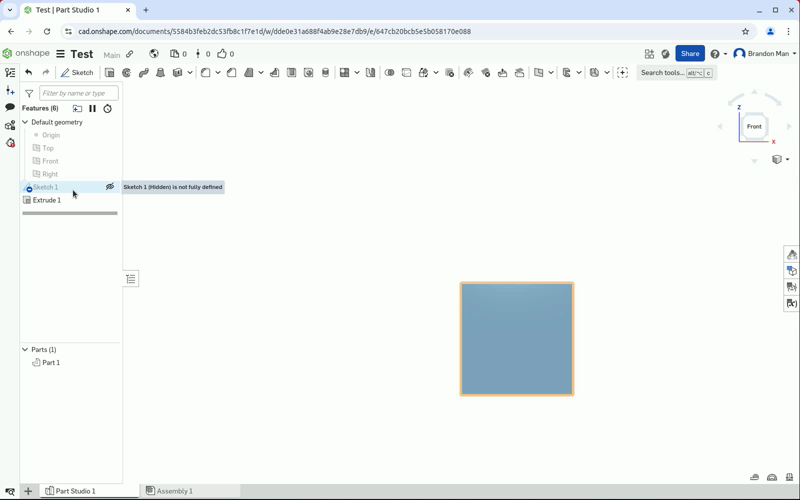
click(73, 189)
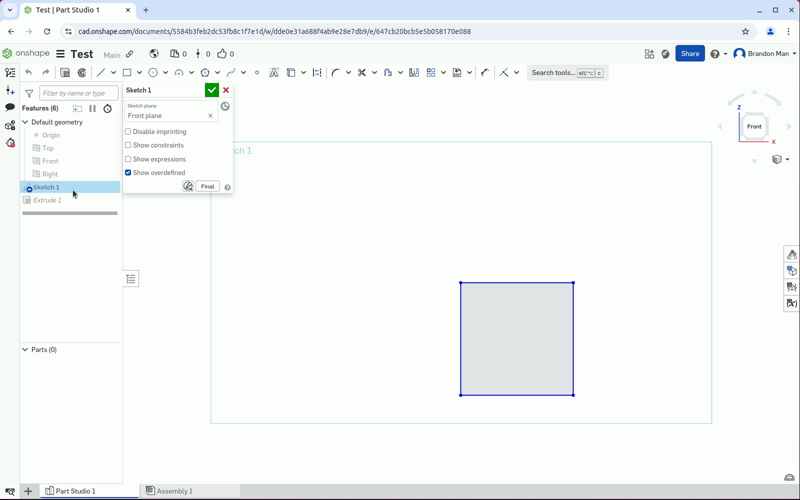
mouse_move(229, 92)
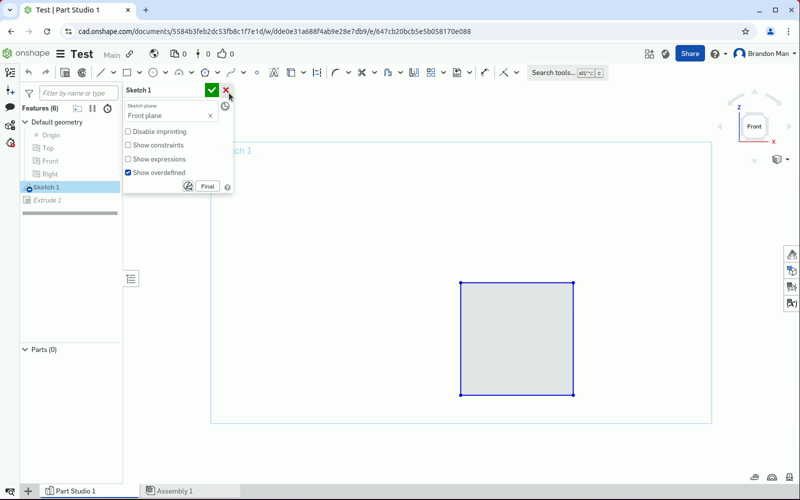
click(229, 92)
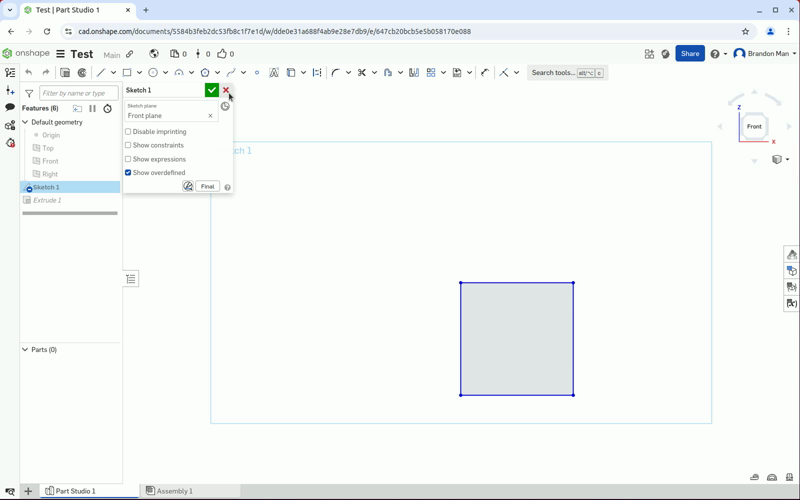
key(shift+s)
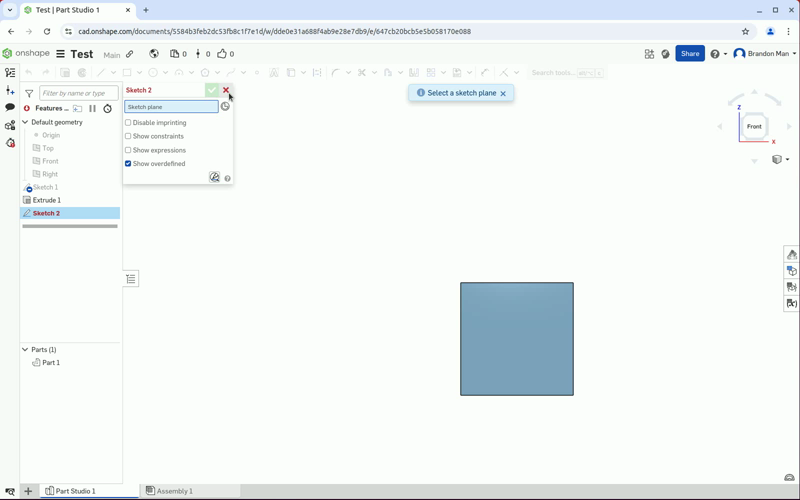
mouse_move(73, 163)
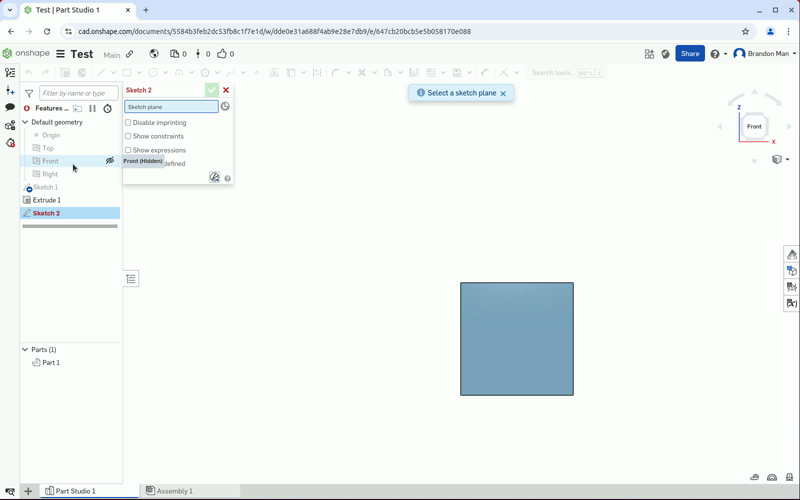
click(73, 163)
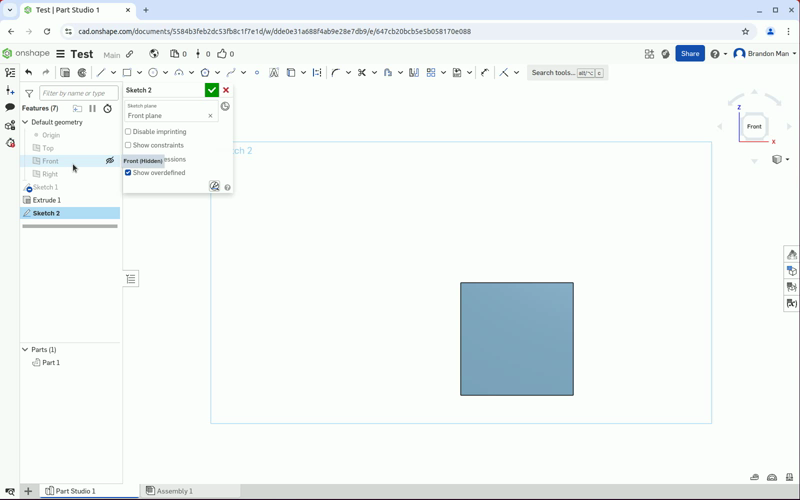
mouse_move(73, 352)
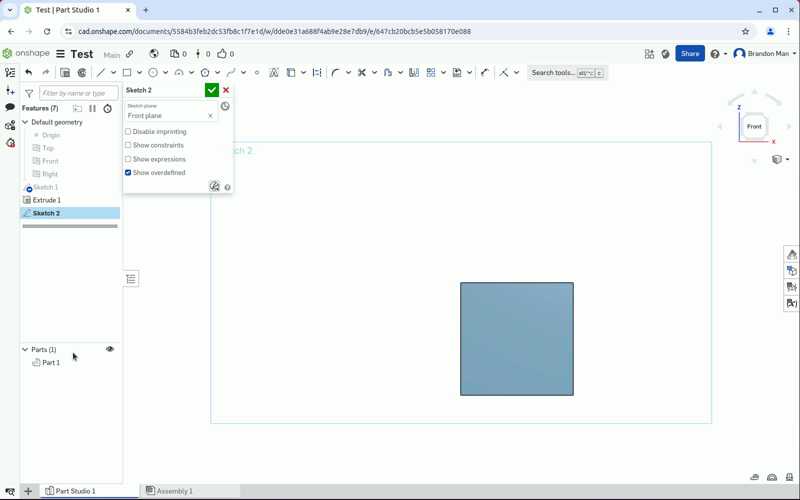
key(y)
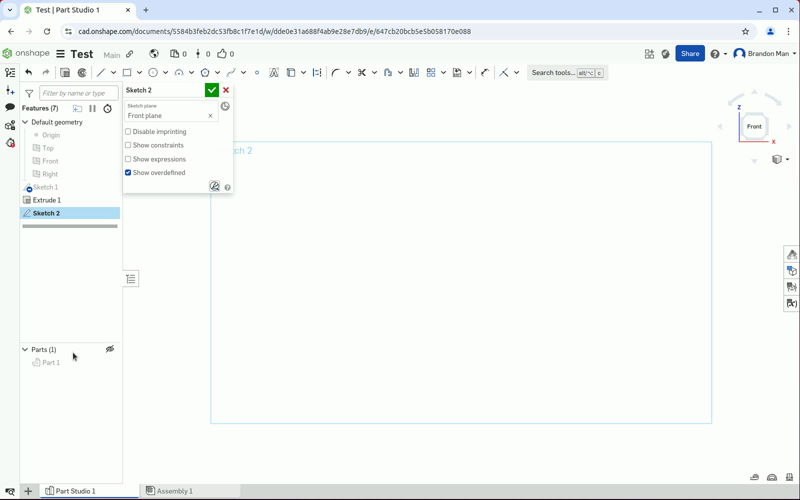
key(l)
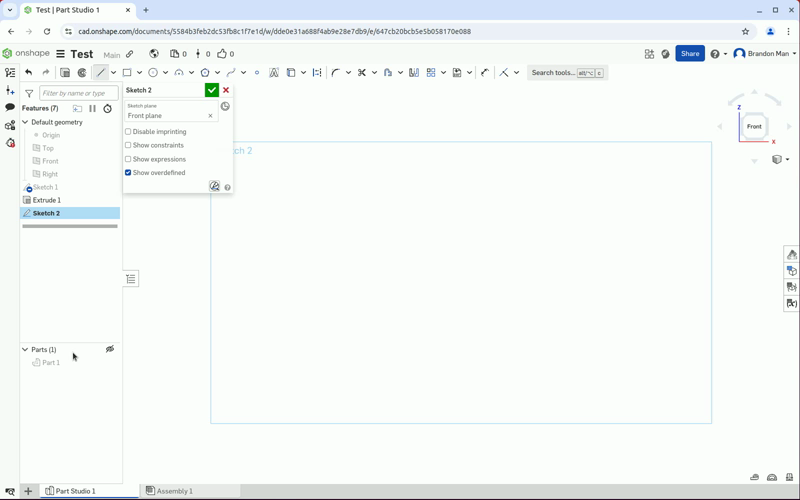
key_down(shift)
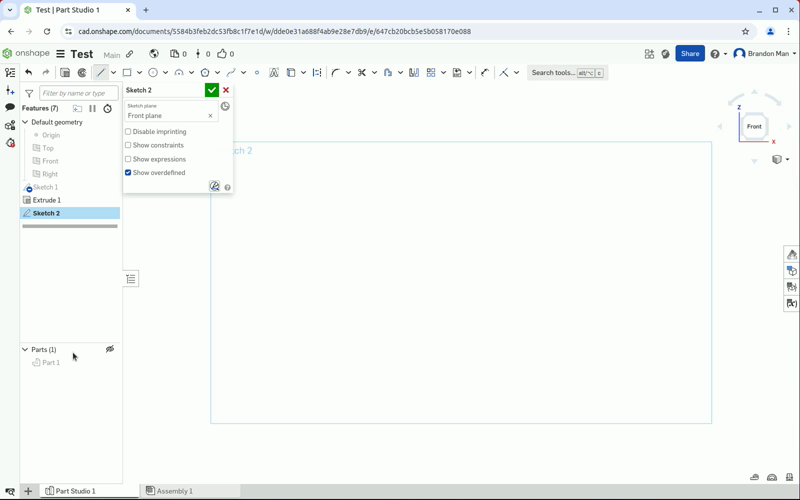
mouse_move(460, 282)
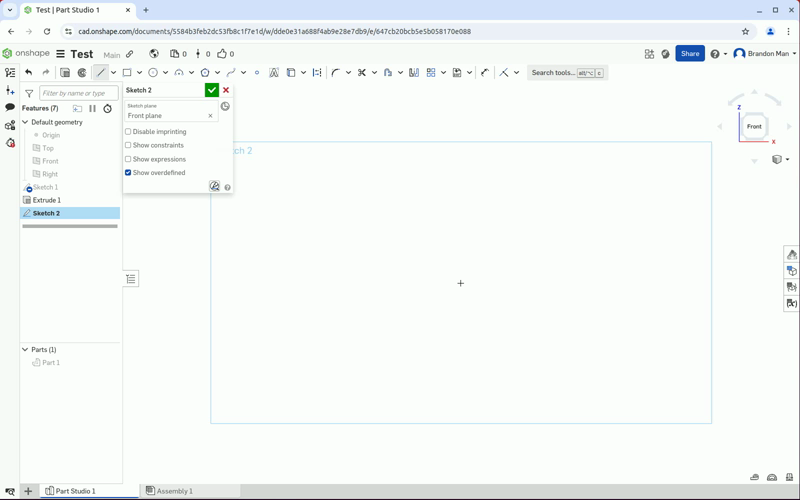
click(460, 282)
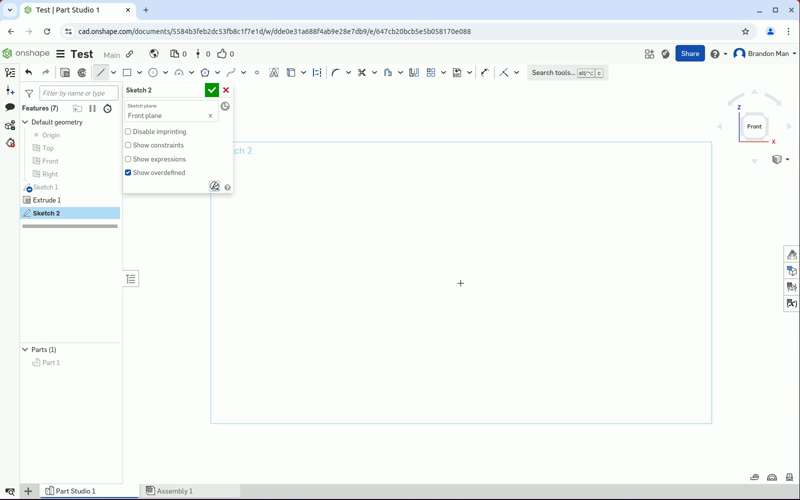
key_up(shift)
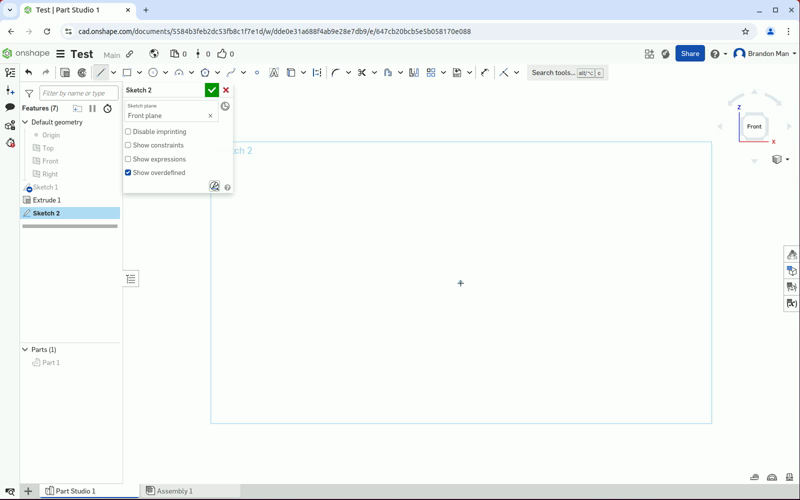
key_down(shift)
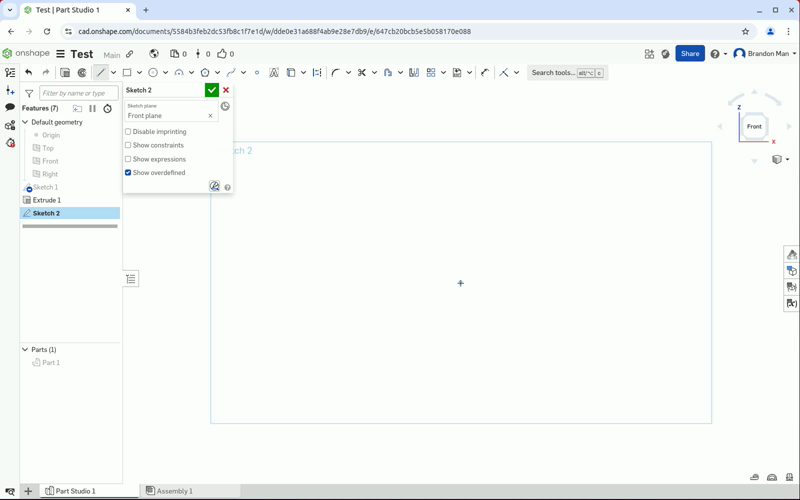
mouse_move(573, 282)
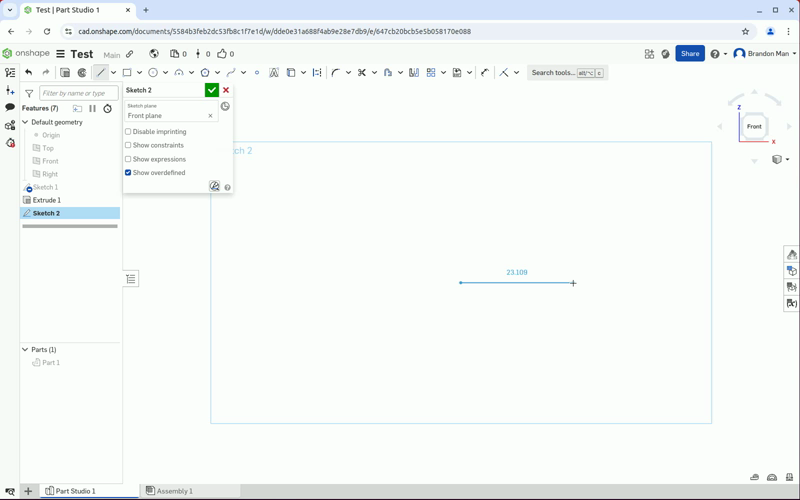
click(573, 282)
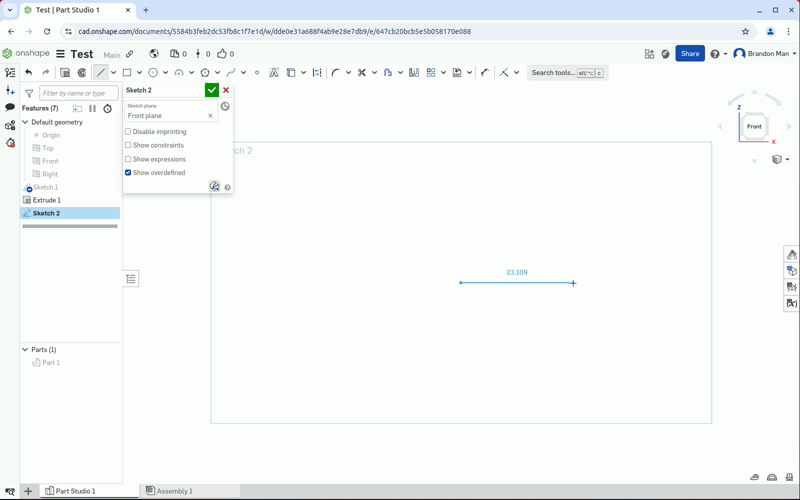
key_up(shift)
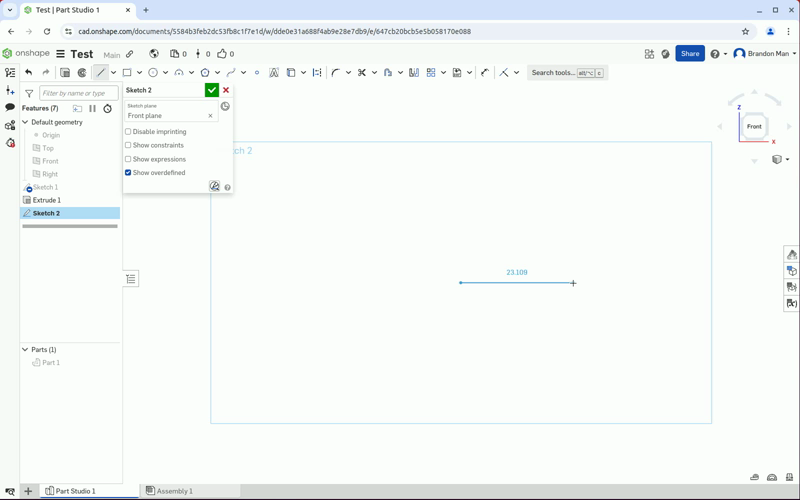
key_down(shift)
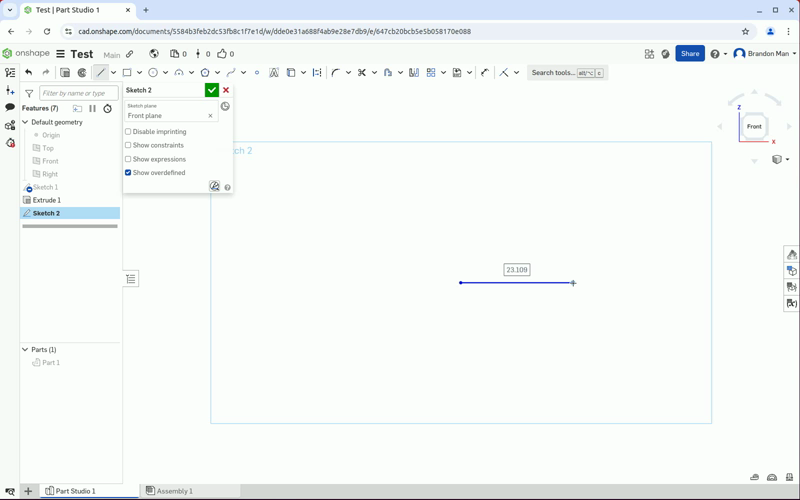
mouse_move(517, 226)
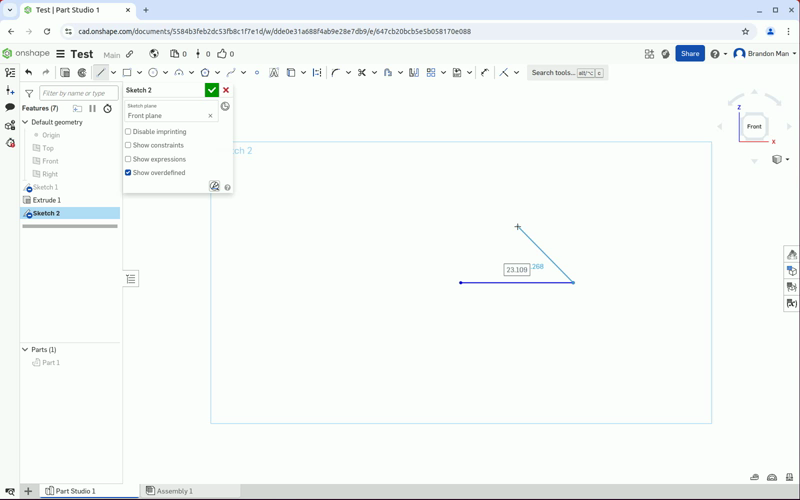
click(517, 226)
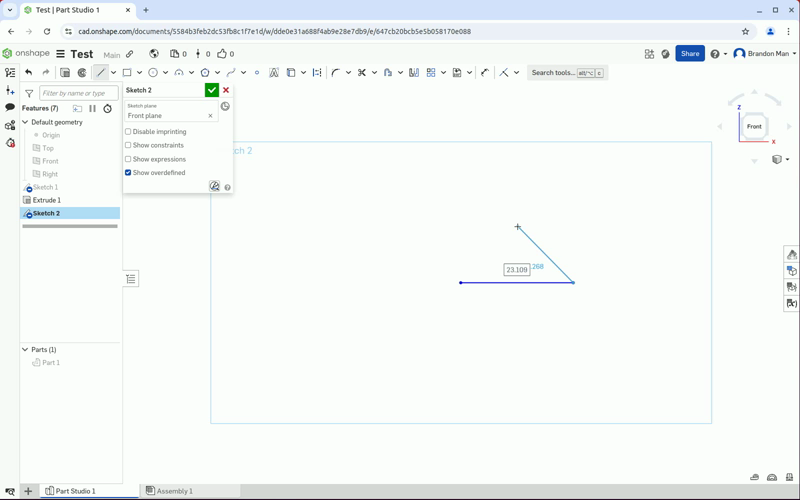
key_up(shift)
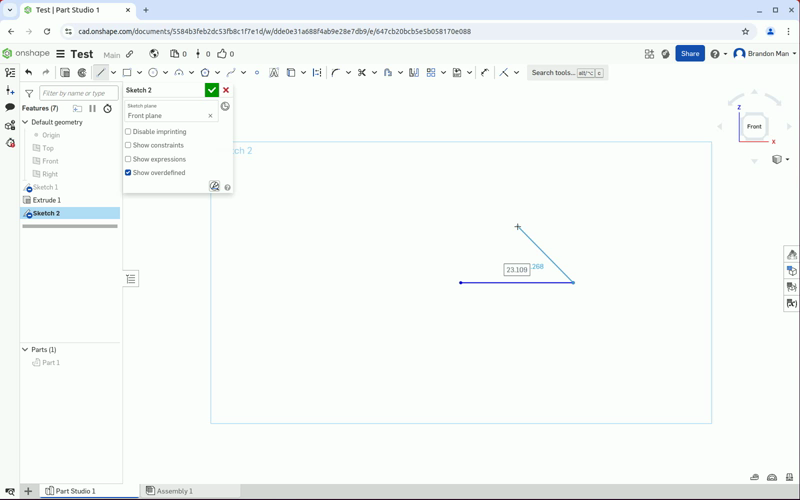
key_down(shift)
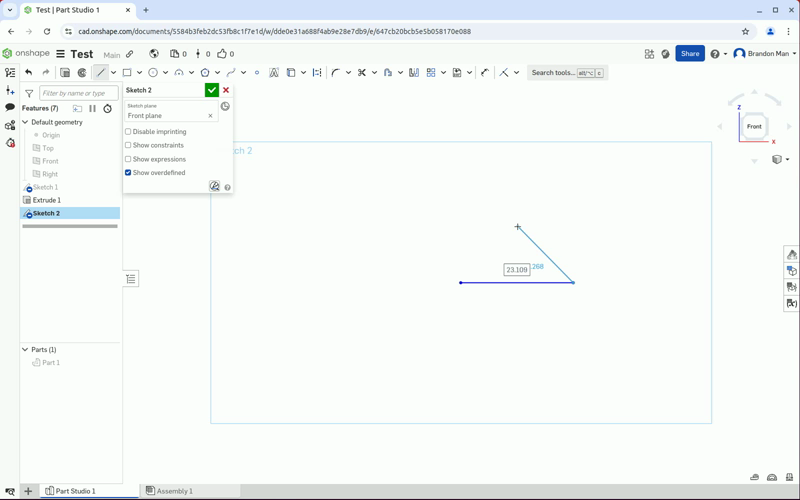
mouse_move(460, 282)
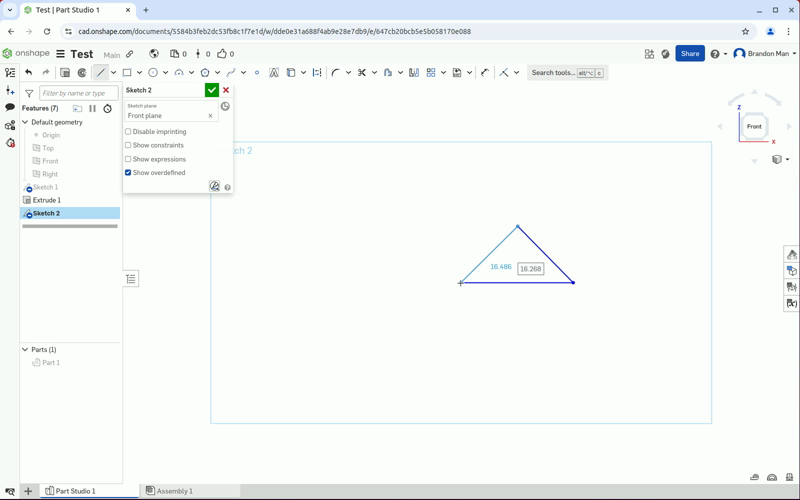
key_up(shift)
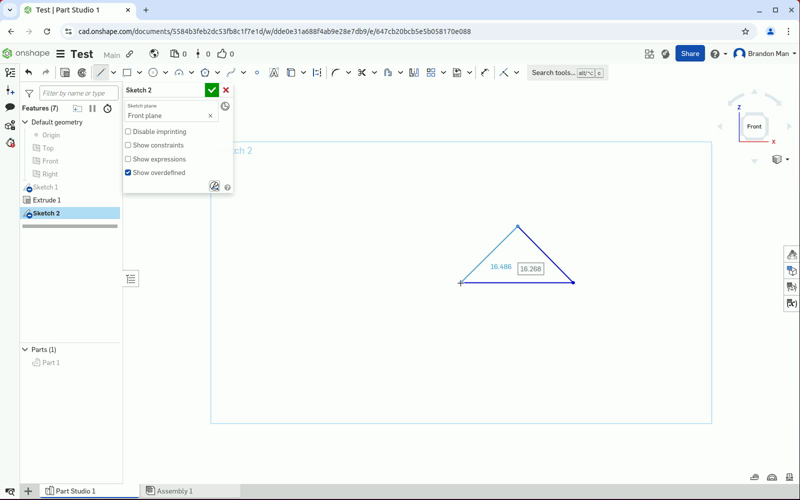
click(460, 282)
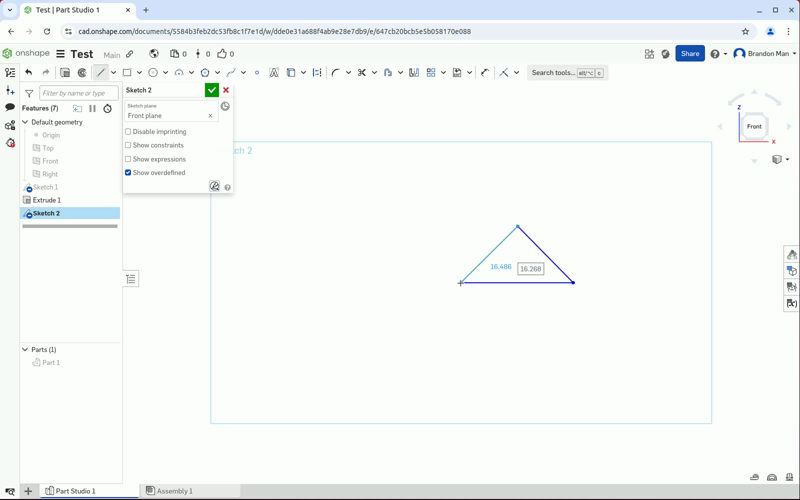
key(esc)
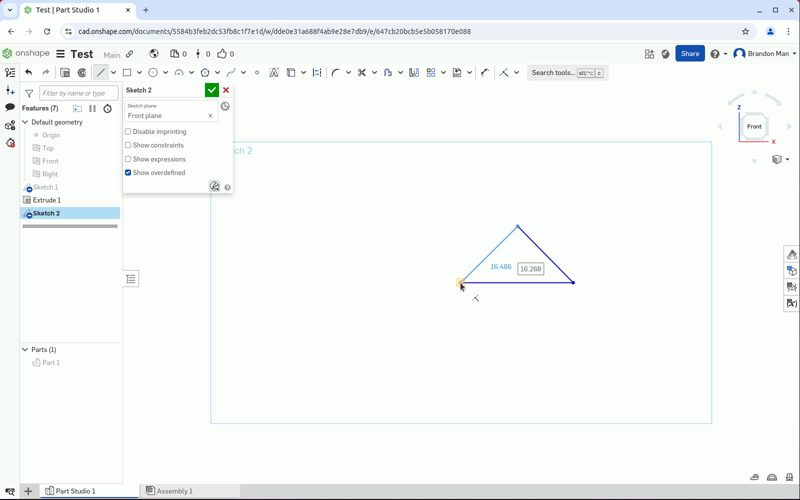
mouse_move(489, 276)
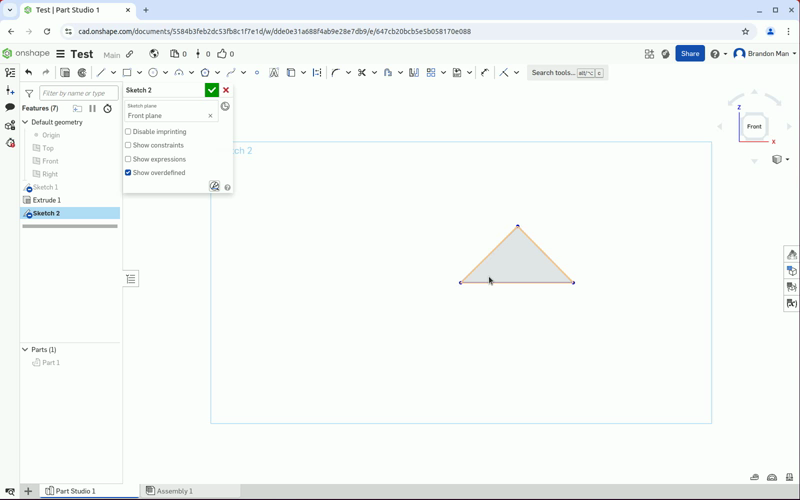
click(489, 276)
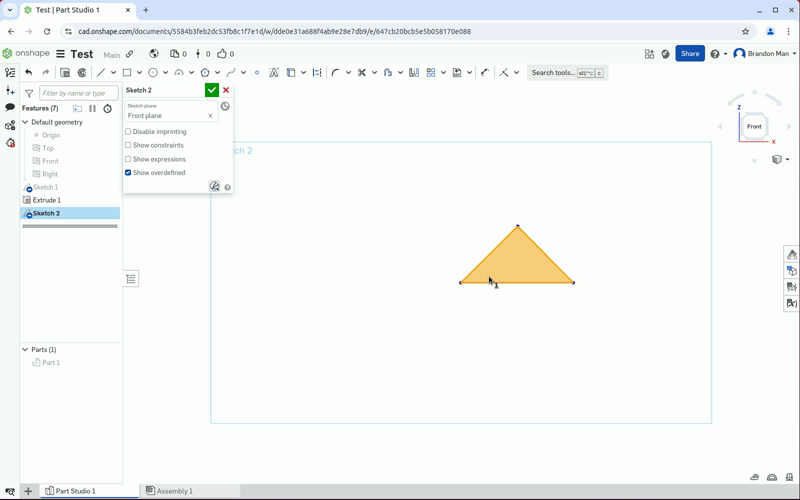
mouse_move(73, 352)
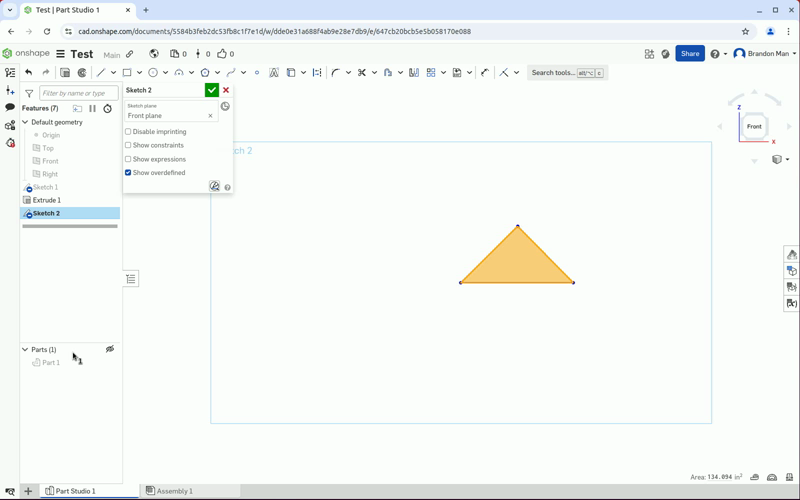
key(shift+y)
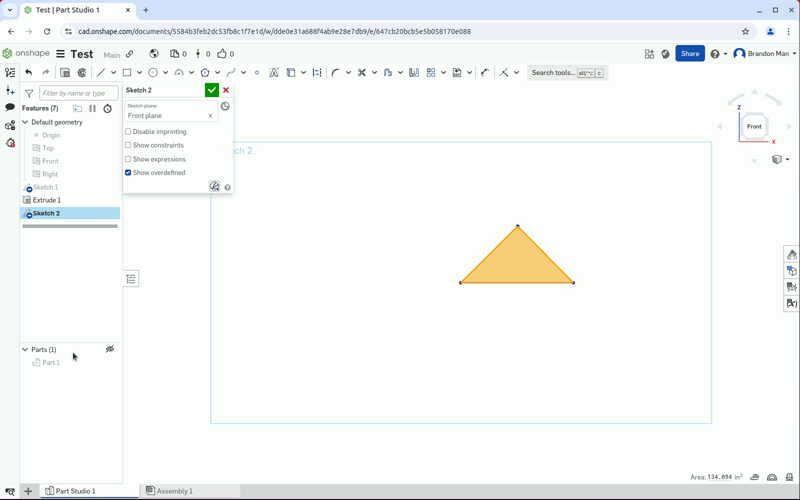
key(shift+e)
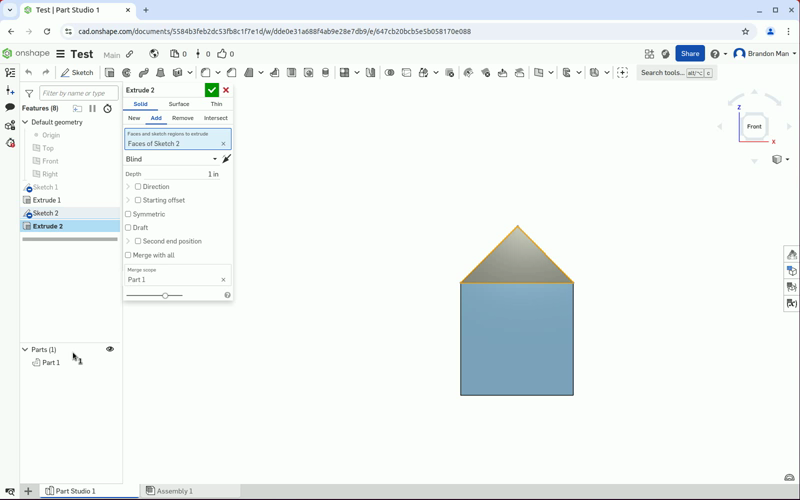
mouse_move(143, 106)
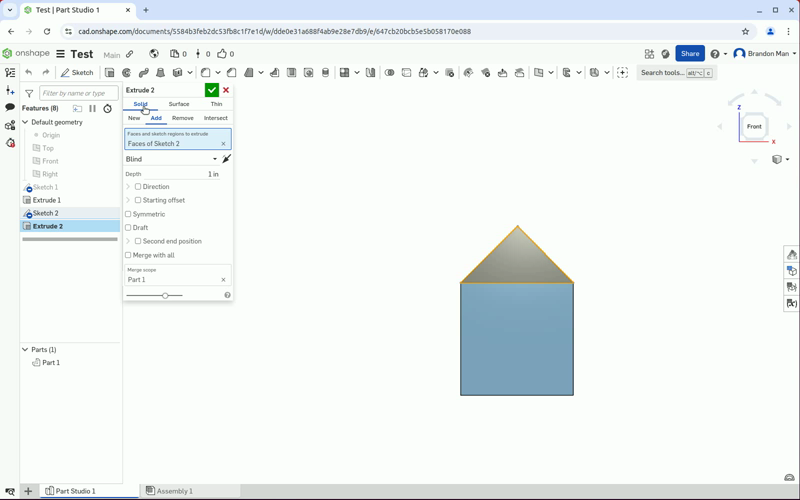
click(143, 106)
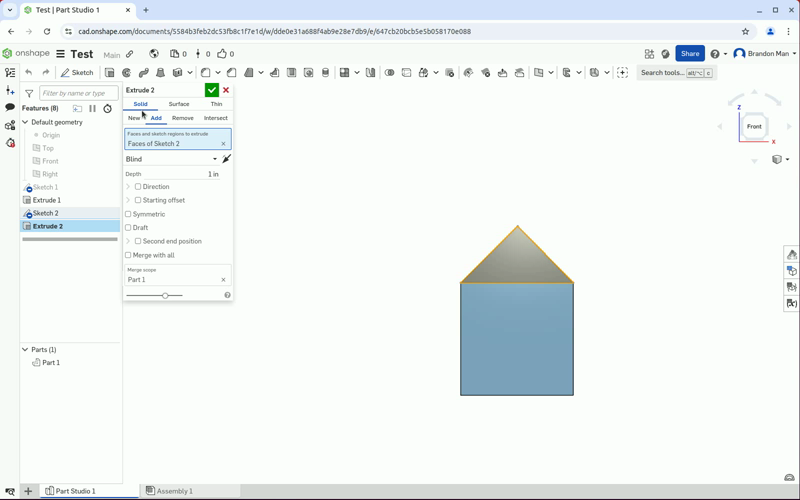
mouse_move(137, 120)
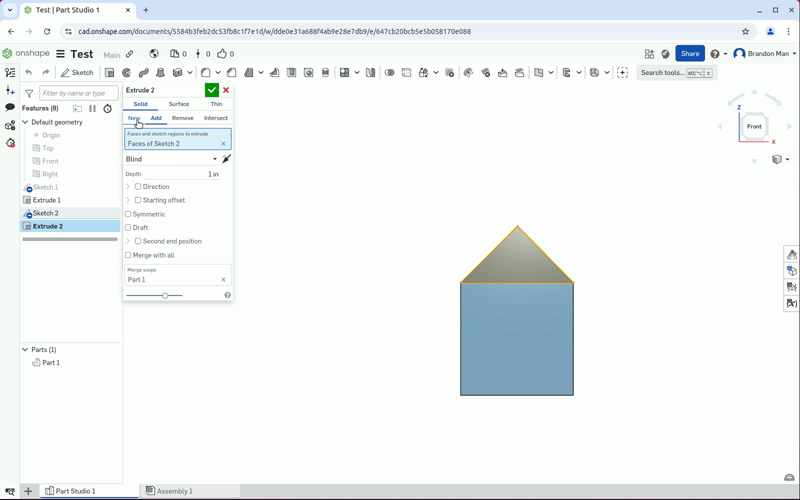
click(137, 120)
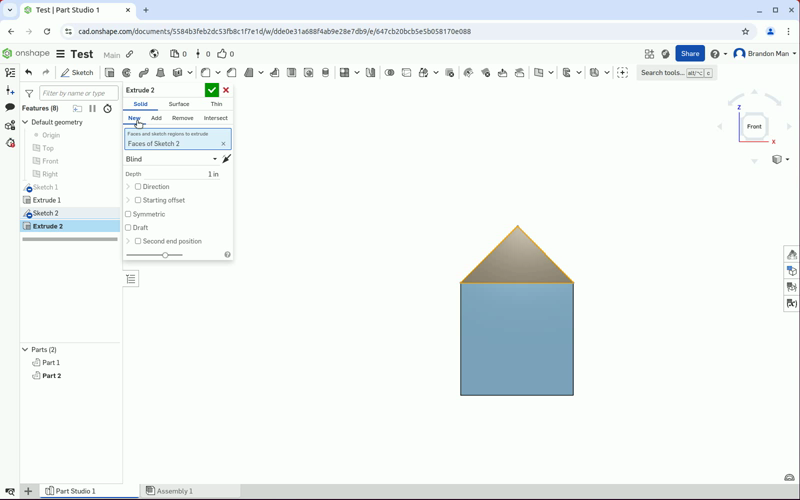
key(tab, 4)
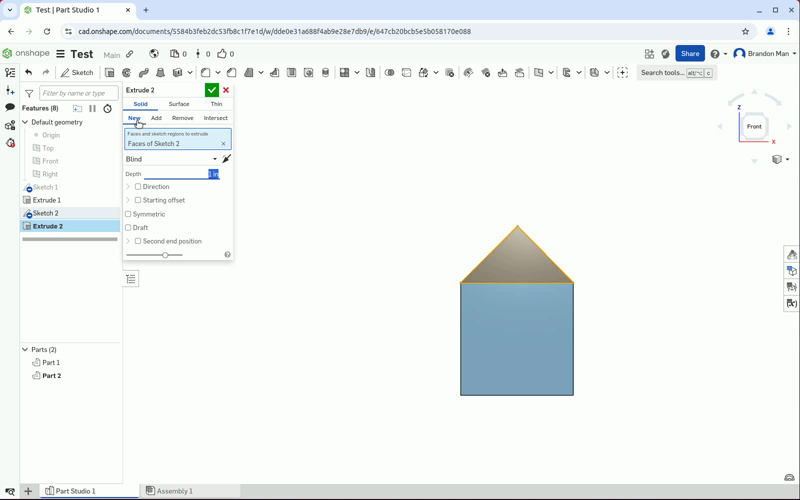
text(0.963)
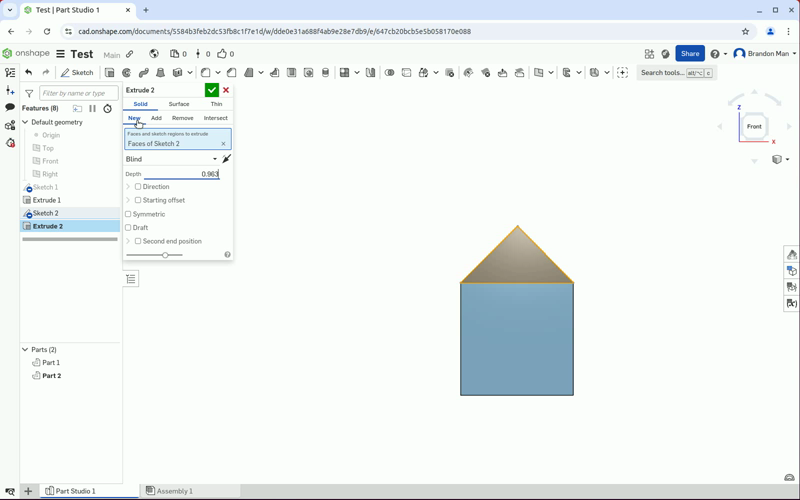
key(enter)
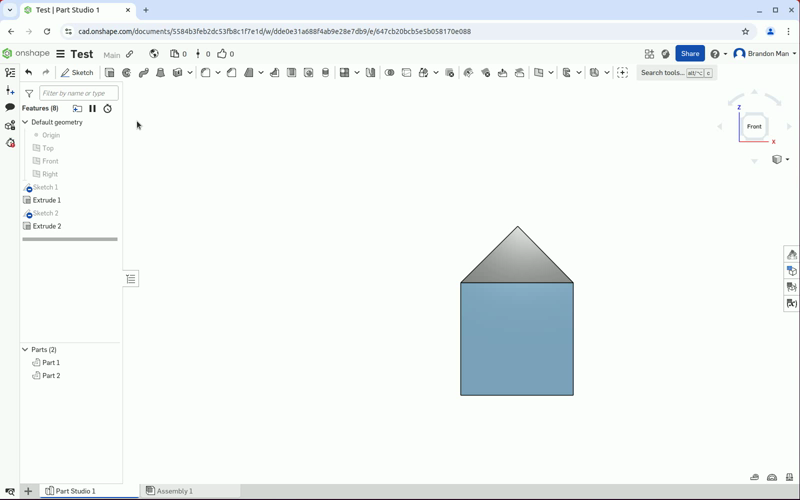
key(shift+h)
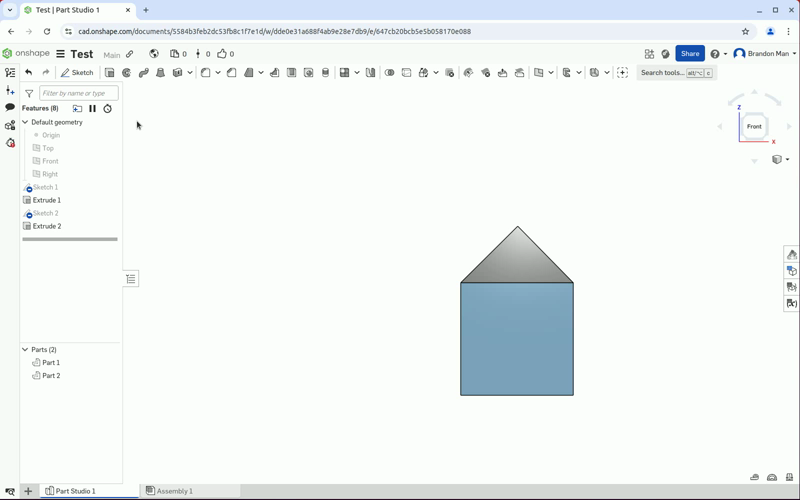
key(shift+h)
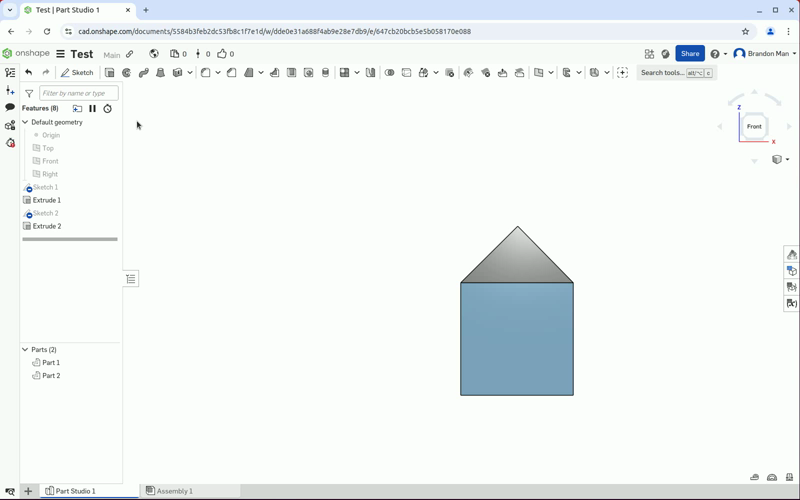
mouse_move(73, 189)
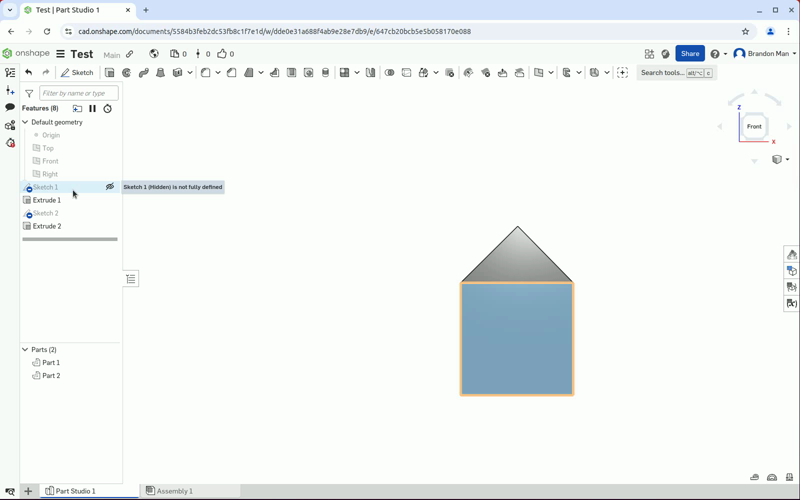
click(73, 189)
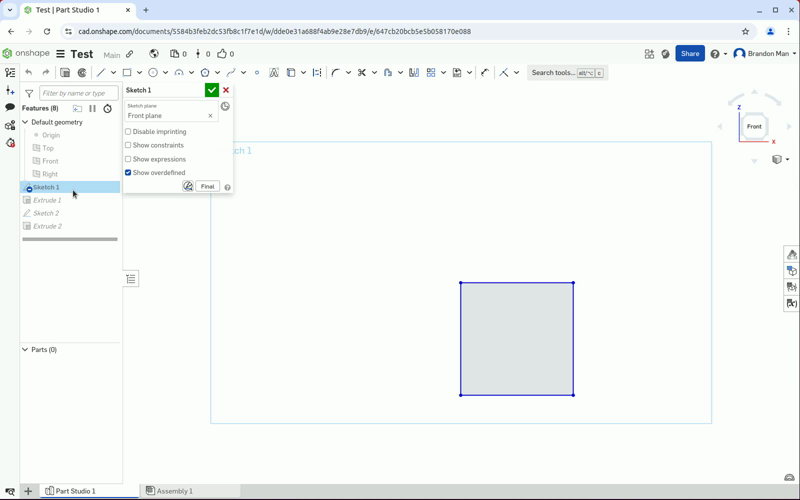
mouse_move(229, 92)
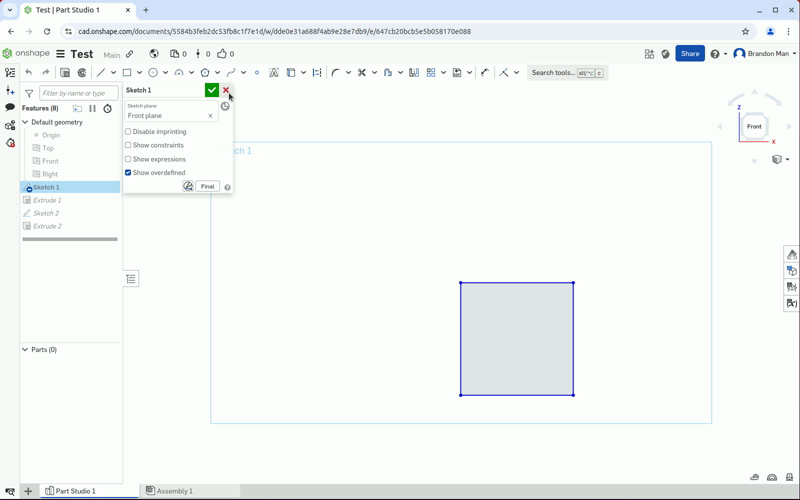
click(229, 92)
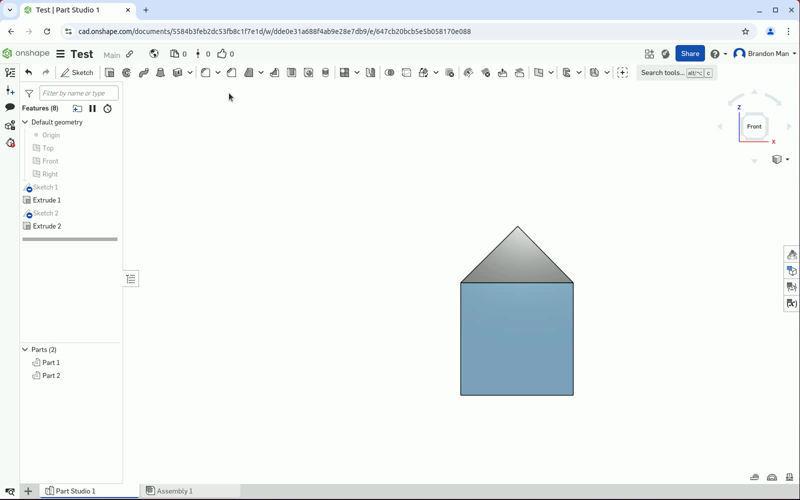
mouse_move(541, 75)
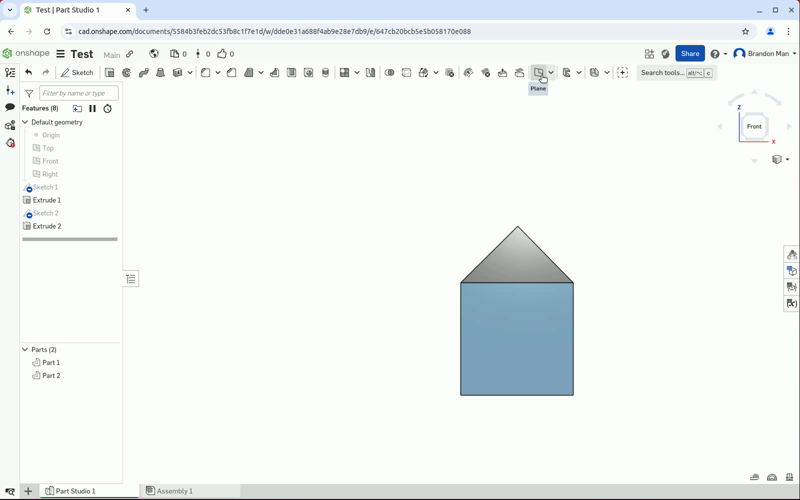
click(541, 75)
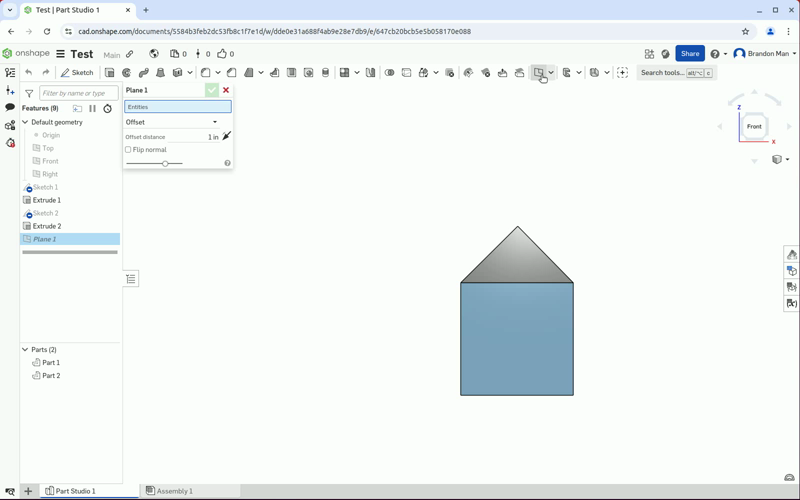
mouse_move(73, 163)
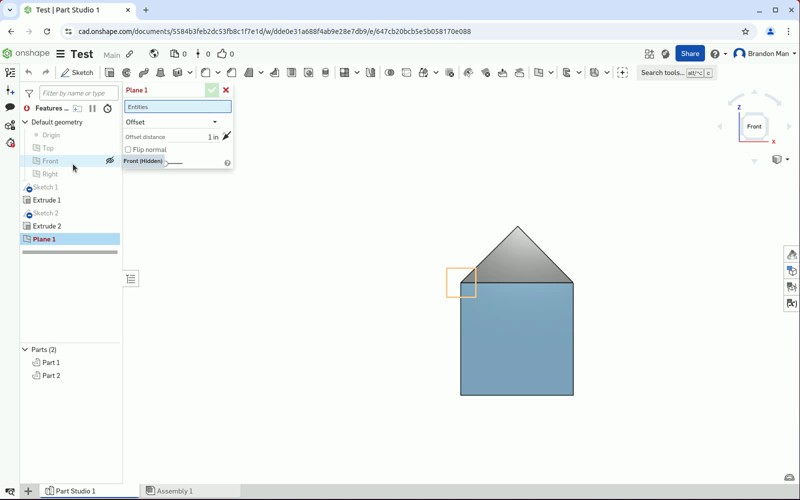
click(73, 163)
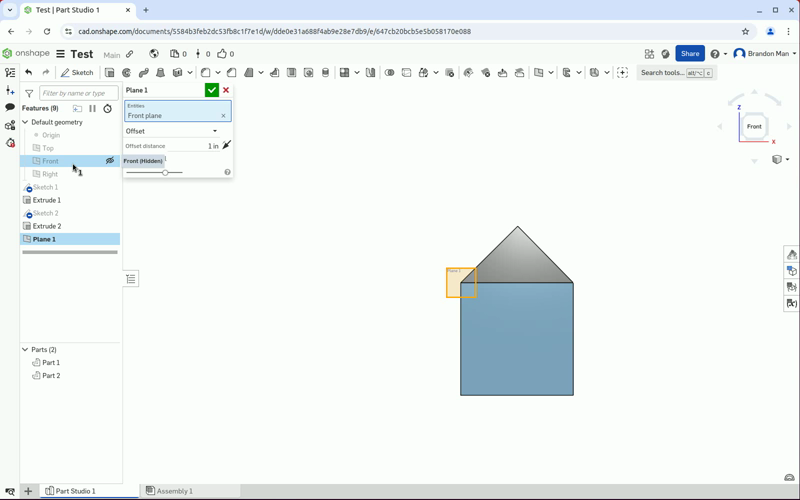
key(tab, 2)
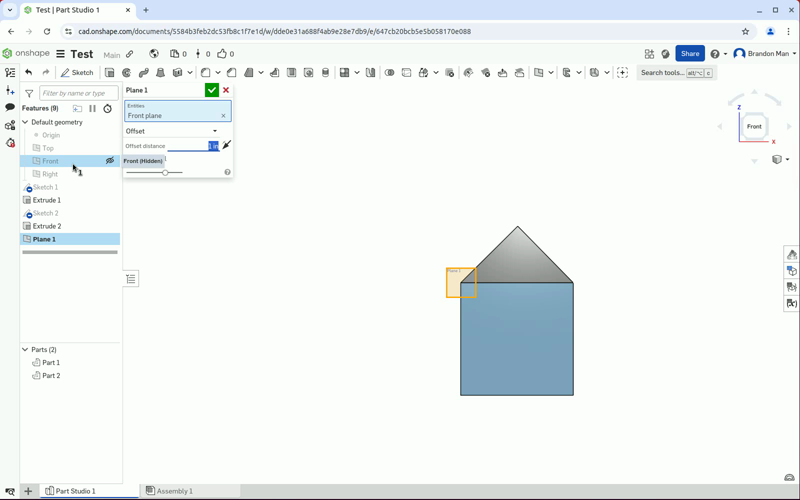
text(0.955)
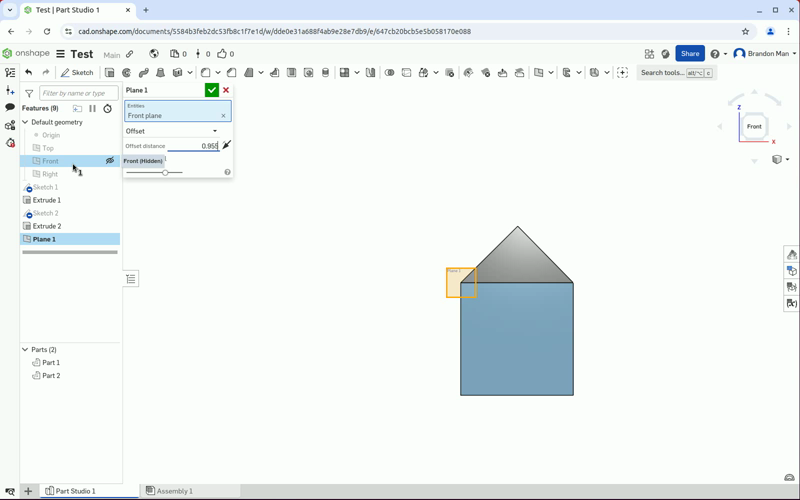
key(enter, 2)
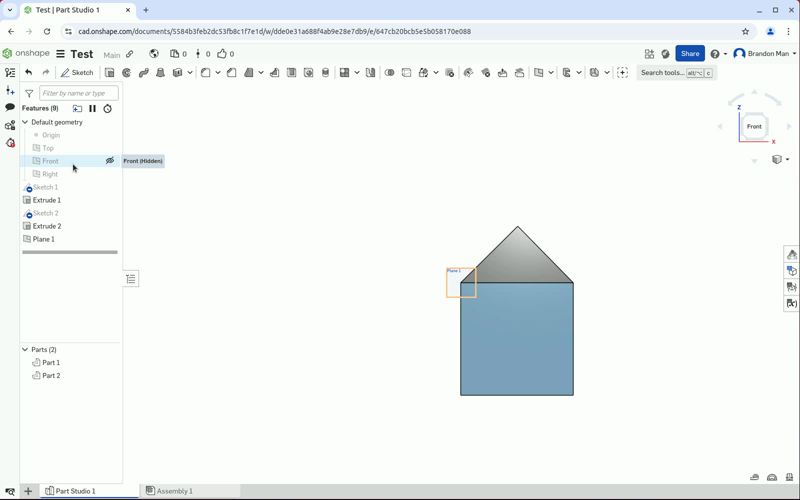
key(shift+s)
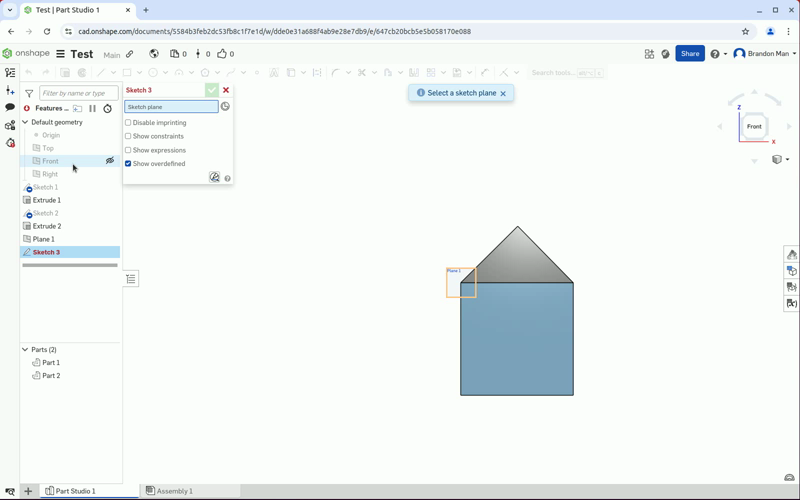
mouse_move(73, 241)
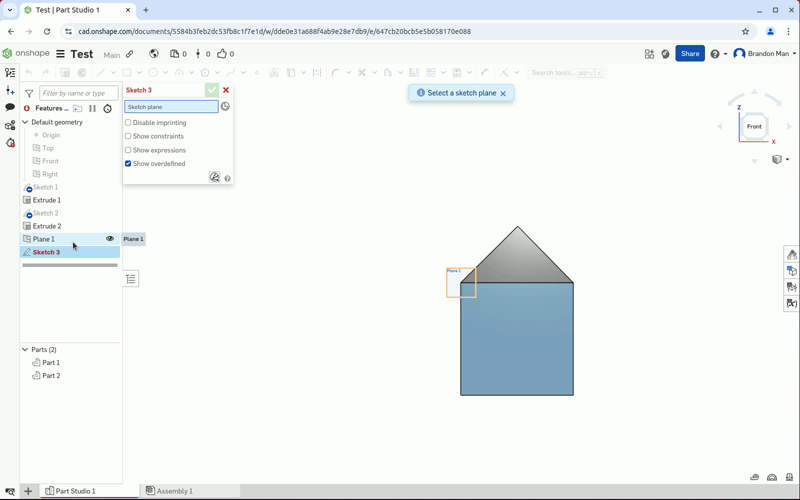
click(73, 241)
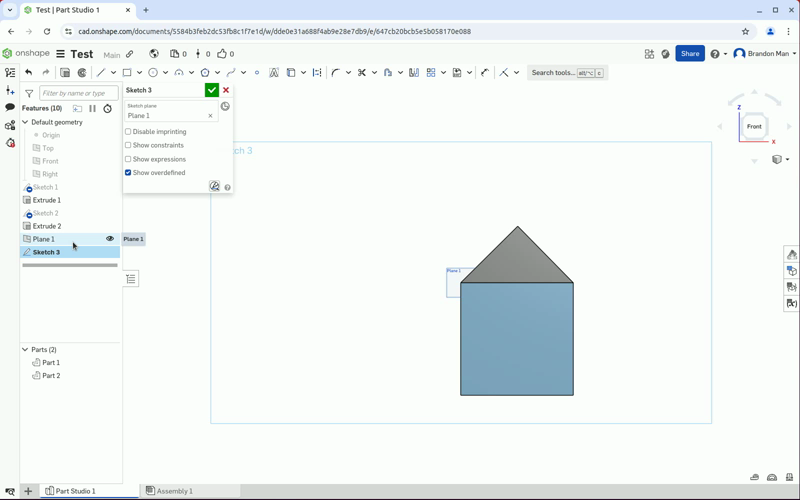
mouse_move(73, 352)
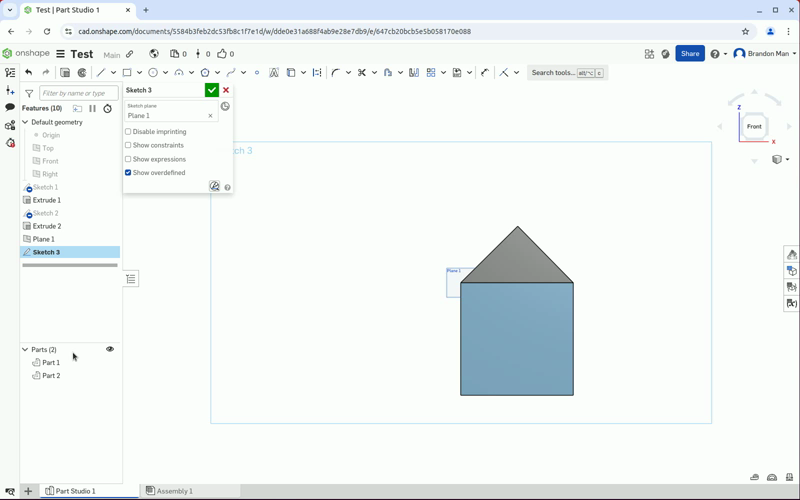
key(y)
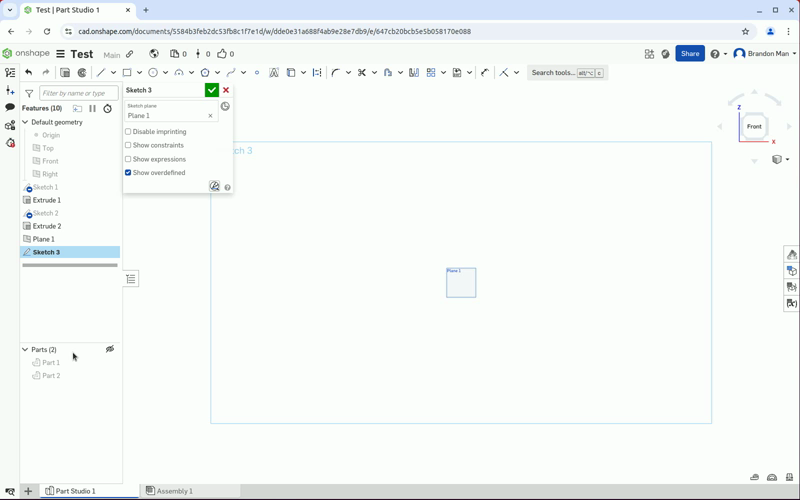
key(l)
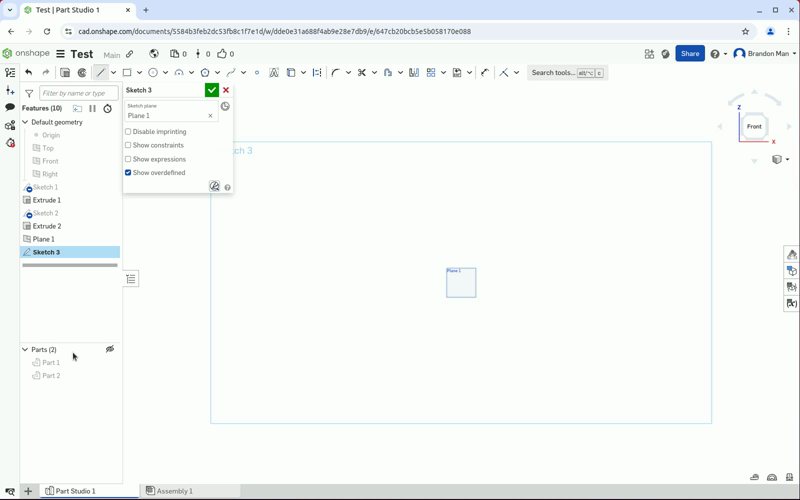
key_down(shift)
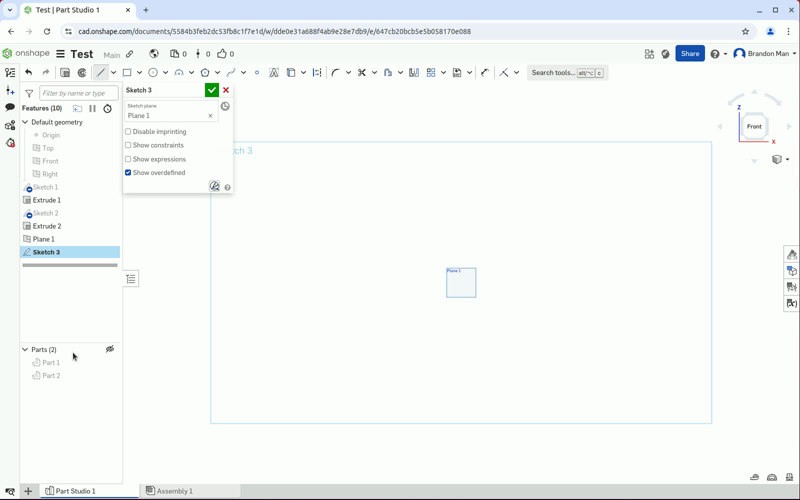
mouse_move(465, 390)
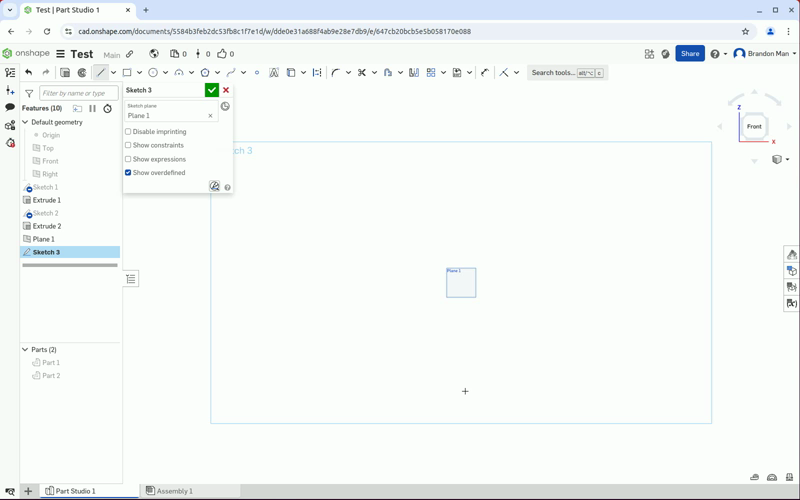
click(465, 390)
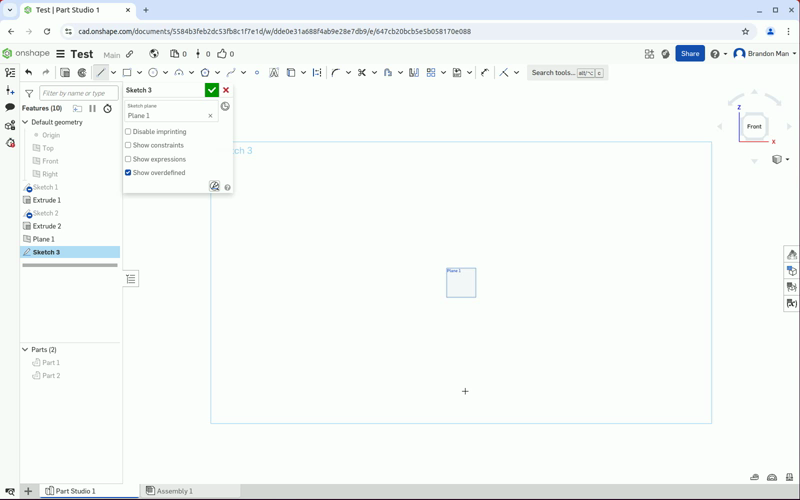
key_up(shift)
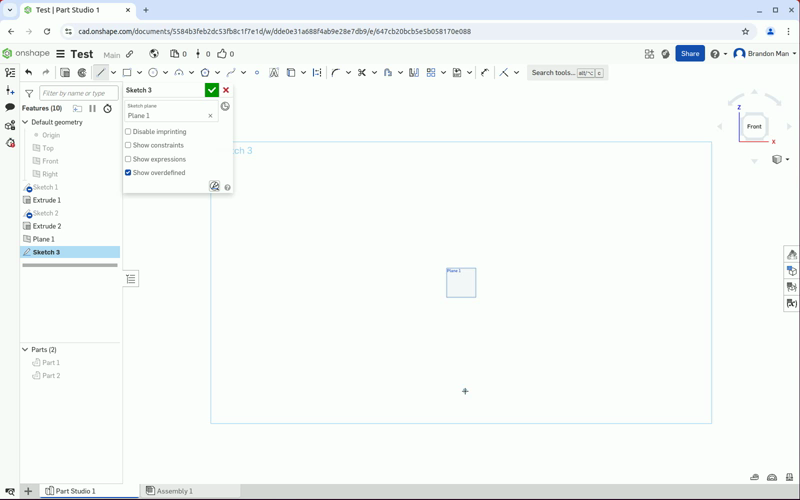
key_down(shift)
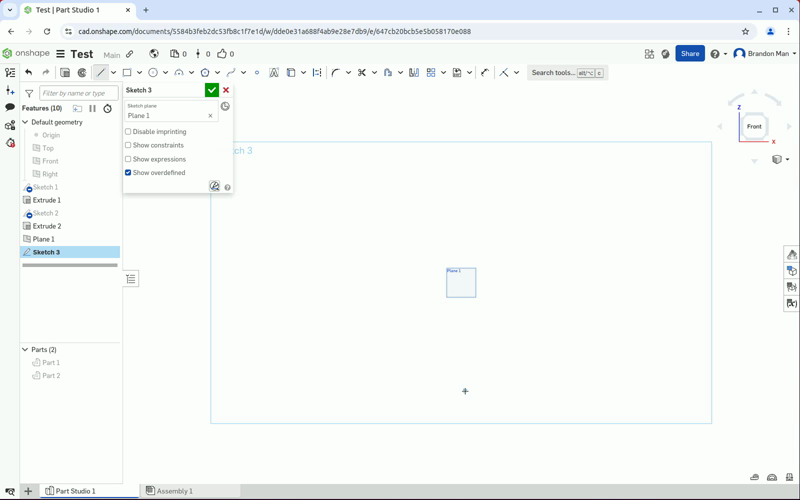
mouse_move(568, 390)
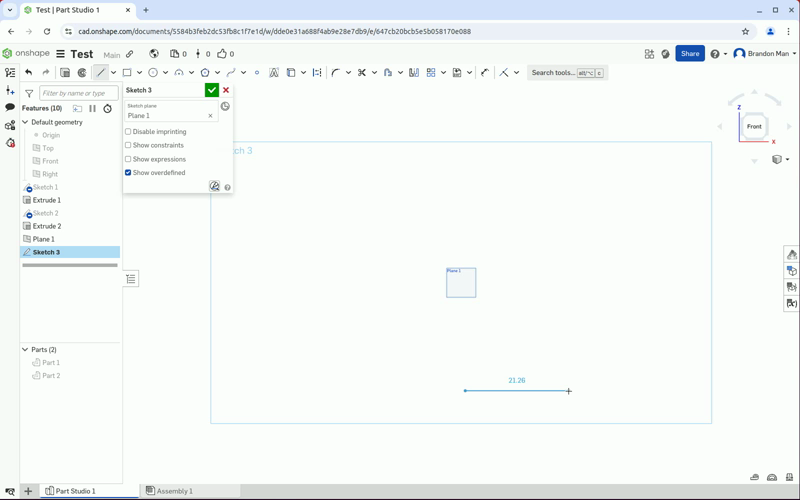
click(568, 390)
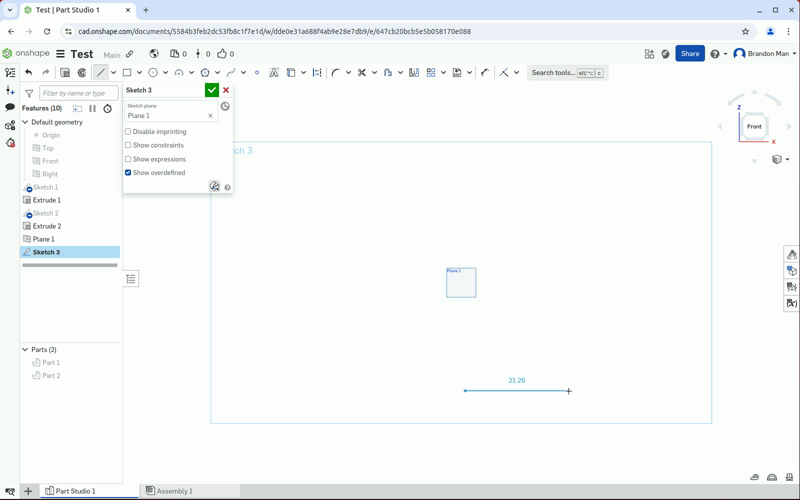
key_up(shift)
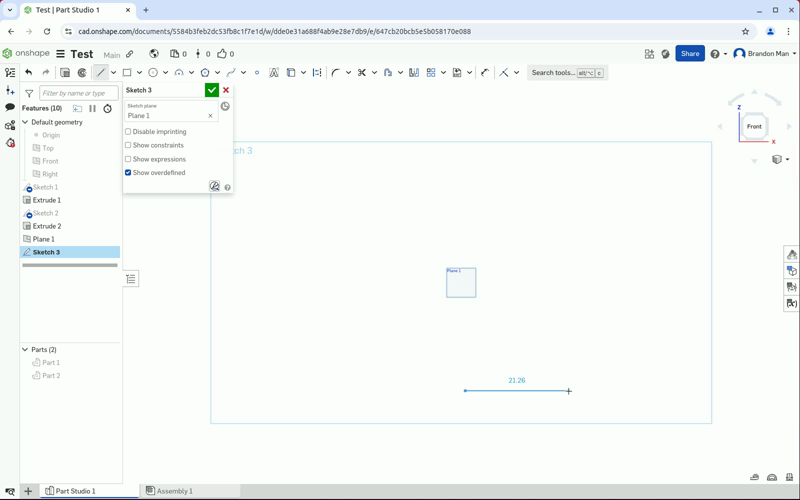
key_down(shift)
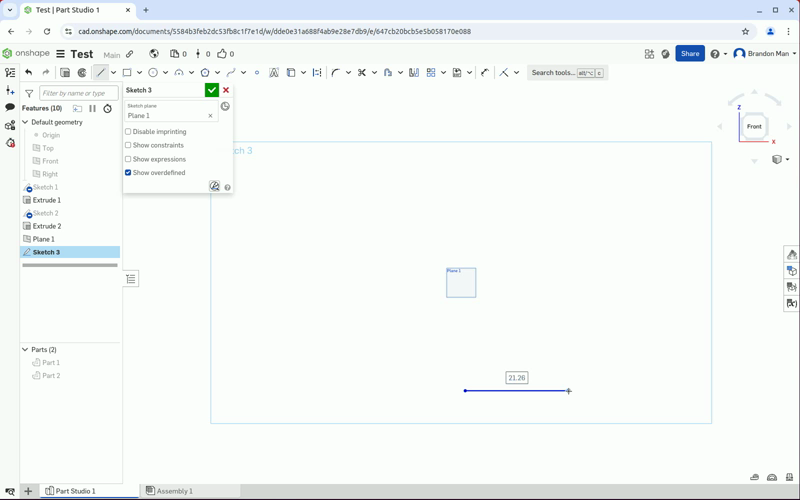
mouse_move(568, 282)
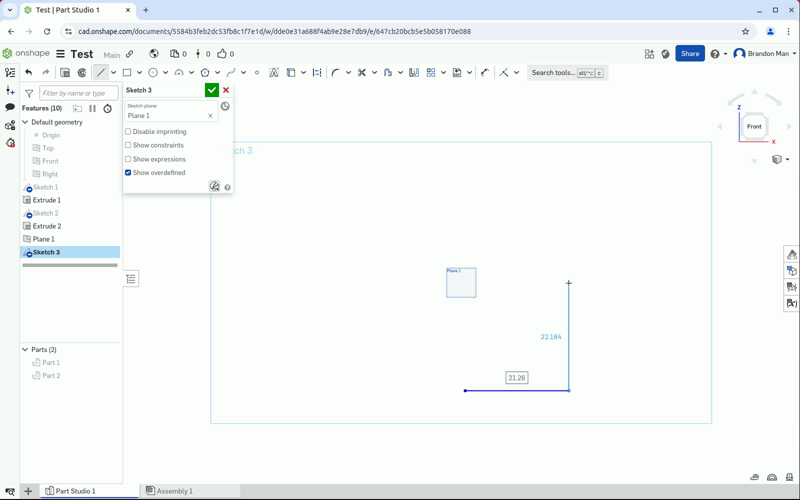
click(568, 282)
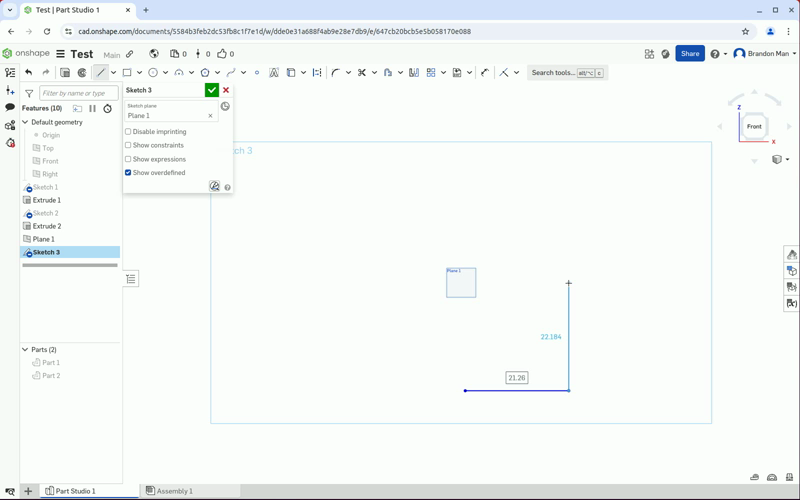
key_up(shift)
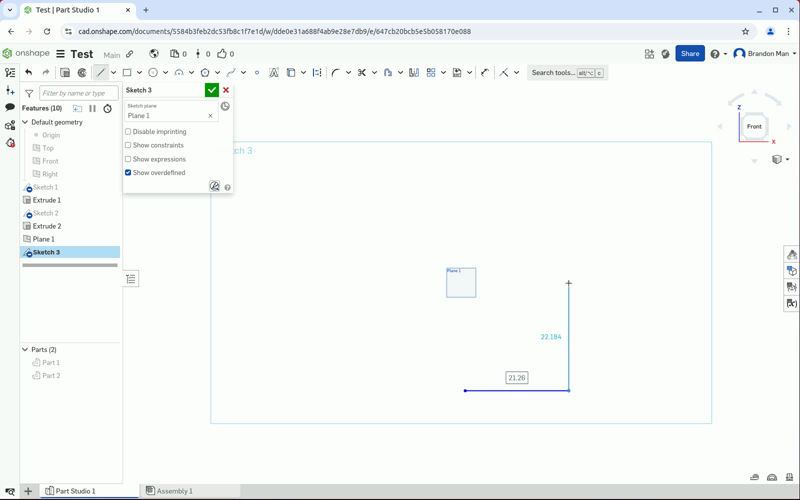
key_down(shift)
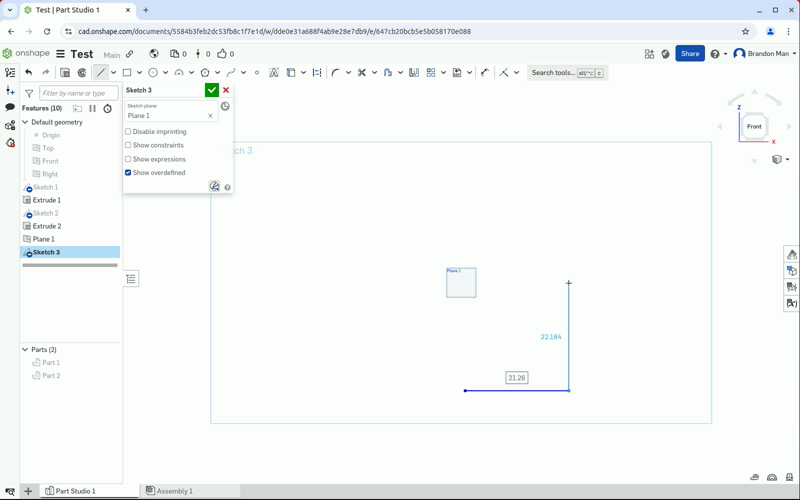
mouse_move(465, 282)
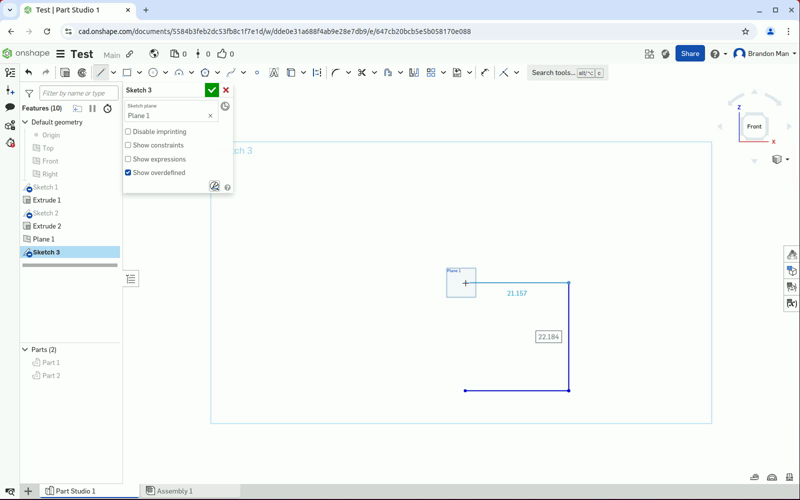
click(465, 282)
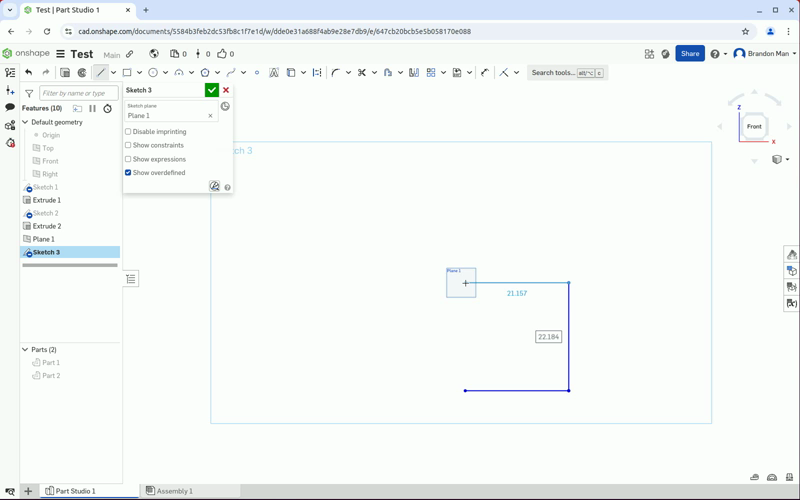
key_up(shift)
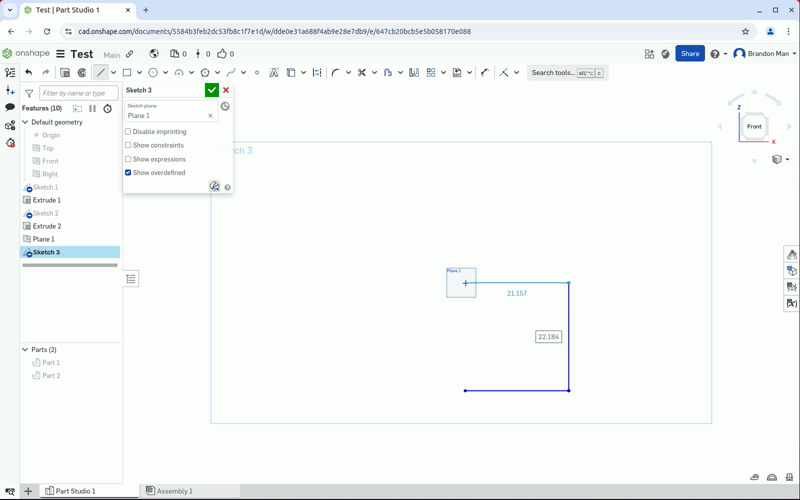
key_down(shift)
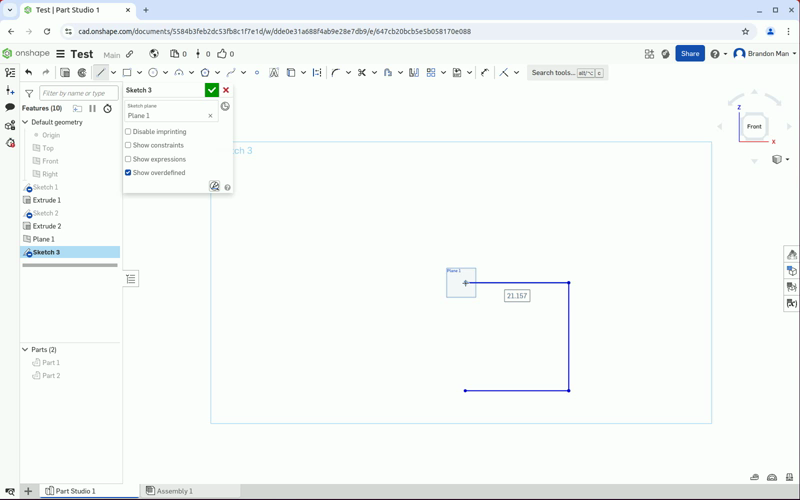
mouse_move(465, 390)
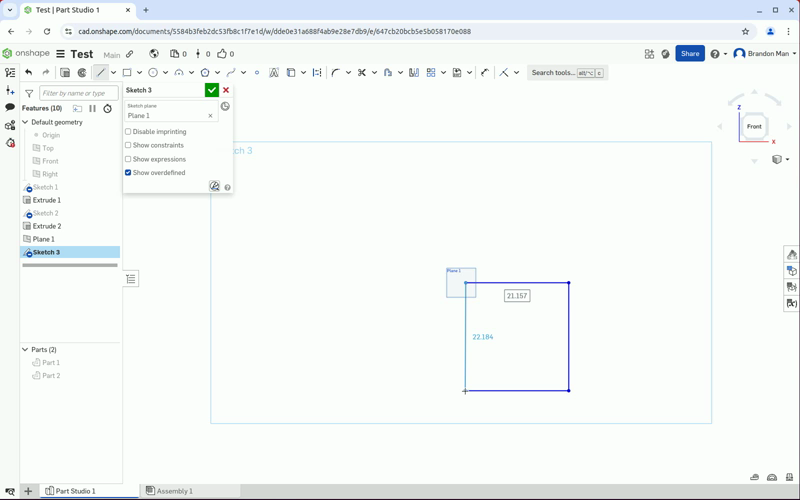
key_up(shift)
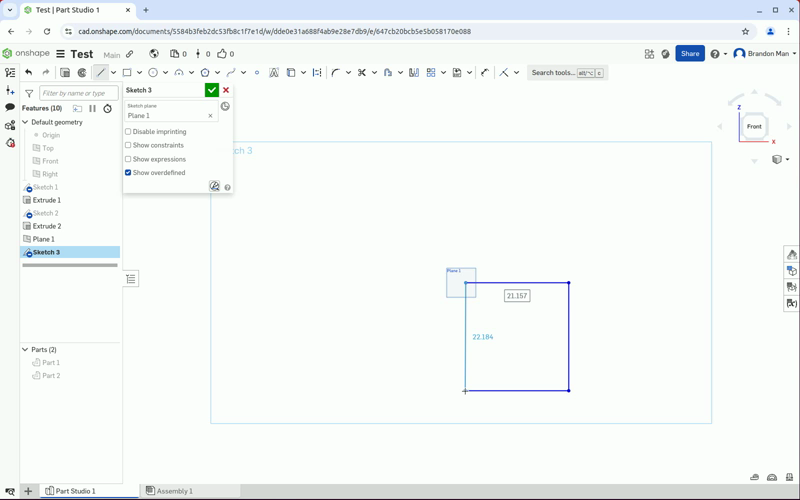
click(465, 390)
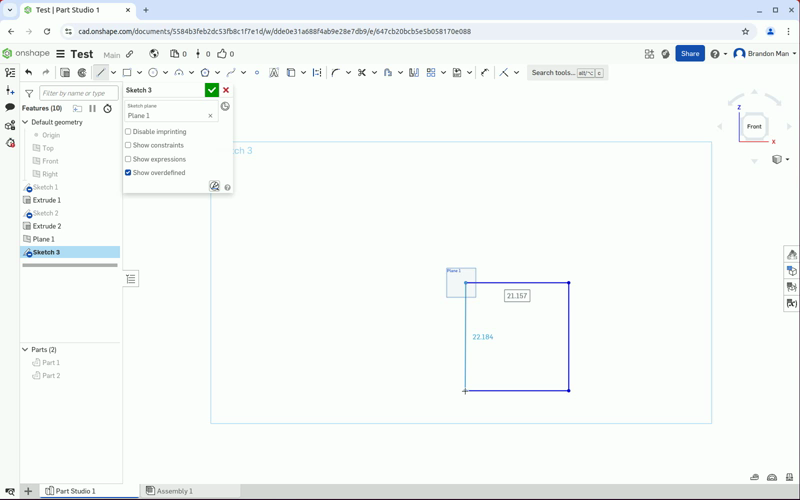
key(esc)
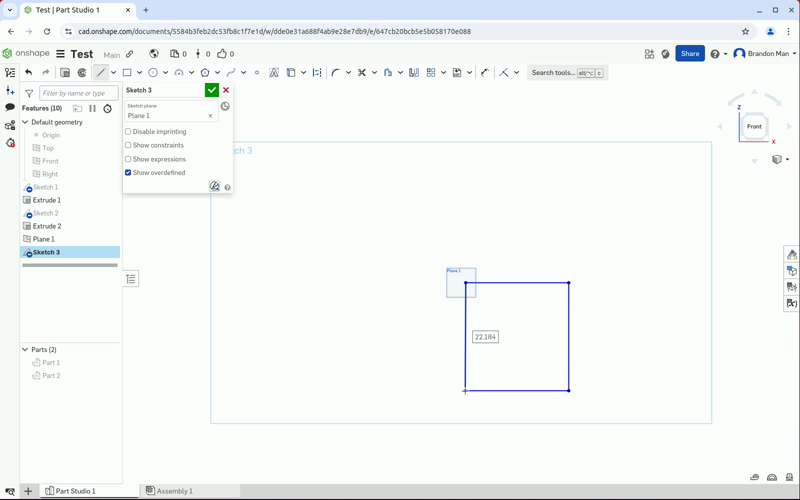
mouse_move(483, 371)
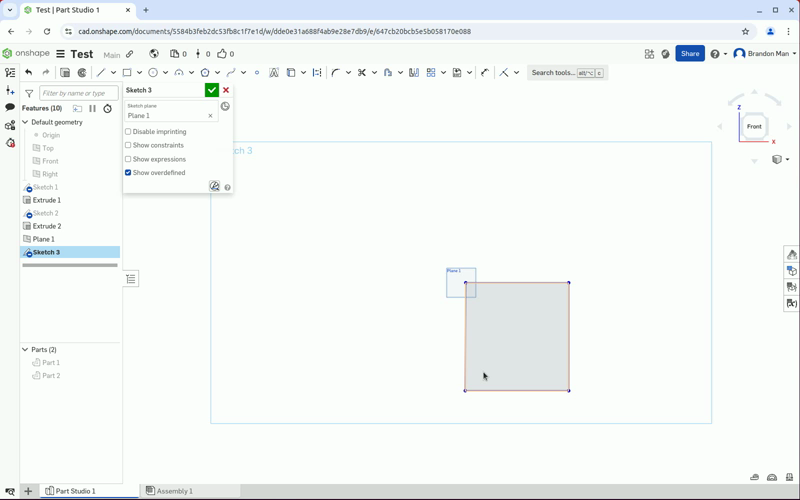
click(483, 371)
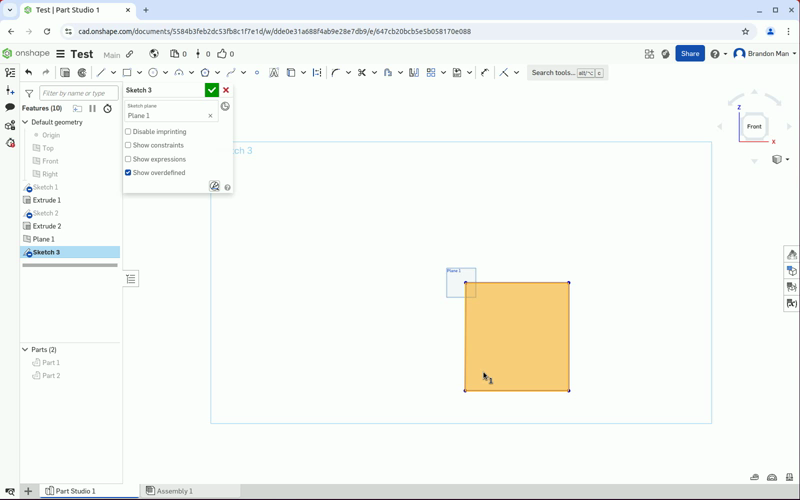
mouse_move(73, 352)
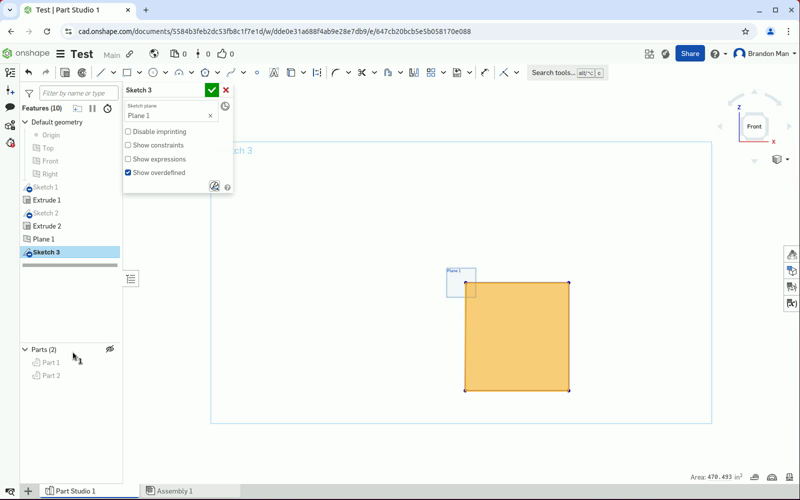
key(shift+y)
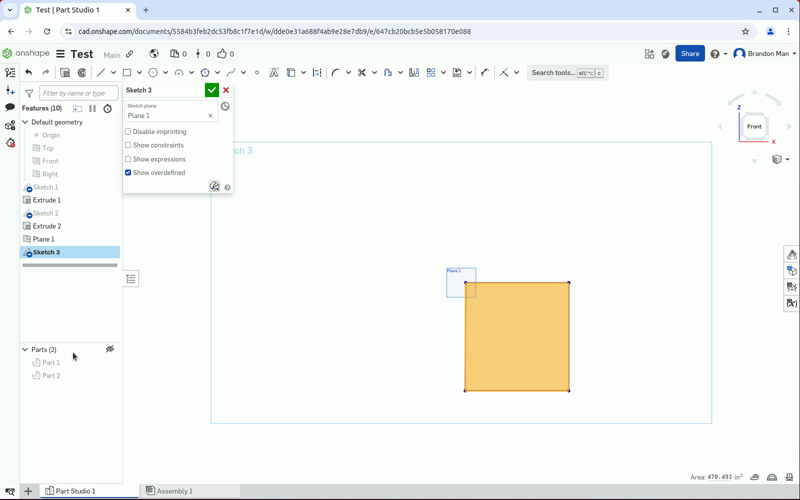
key(shift+e)
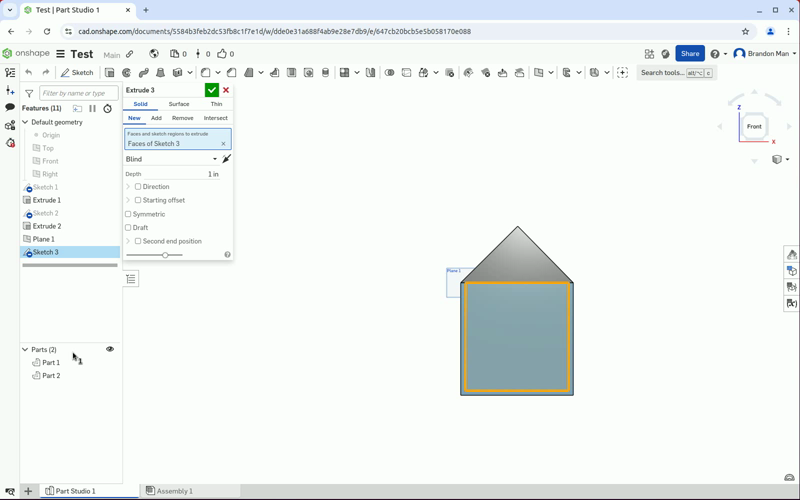
mouse_move(143, 106)
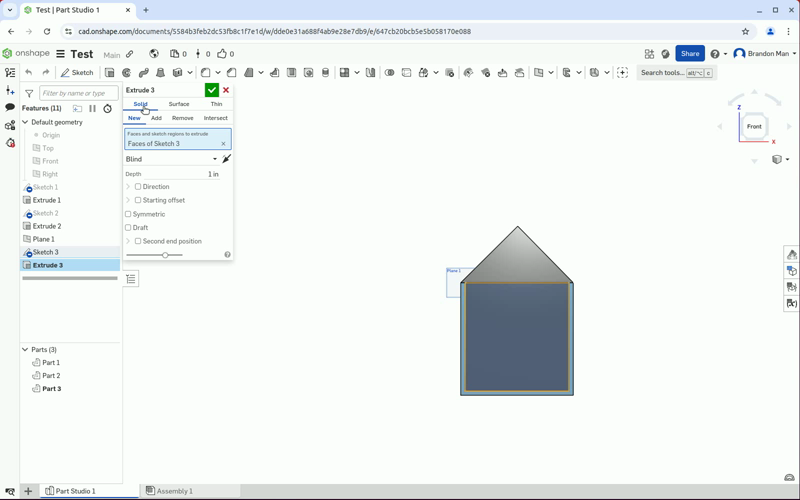
click(143, 106)
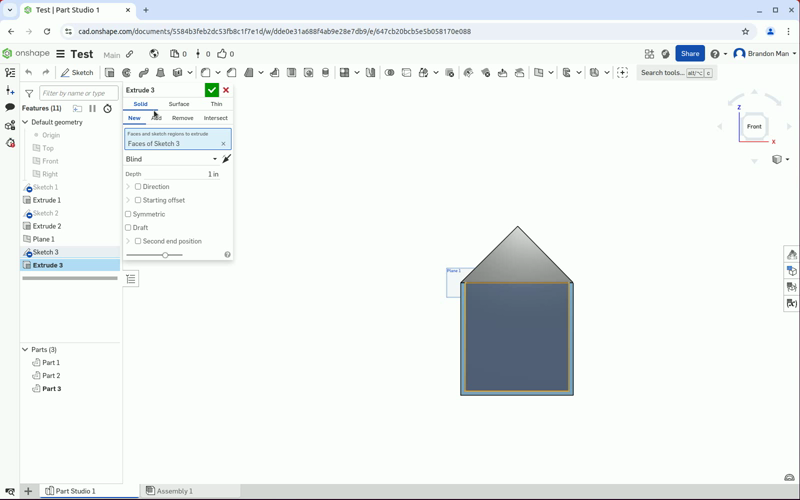
mouse_move(186, 120)
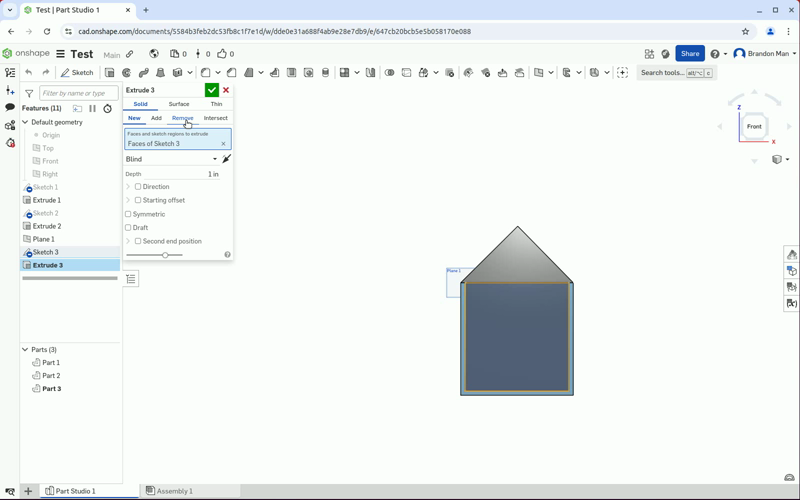
click(186, 120)
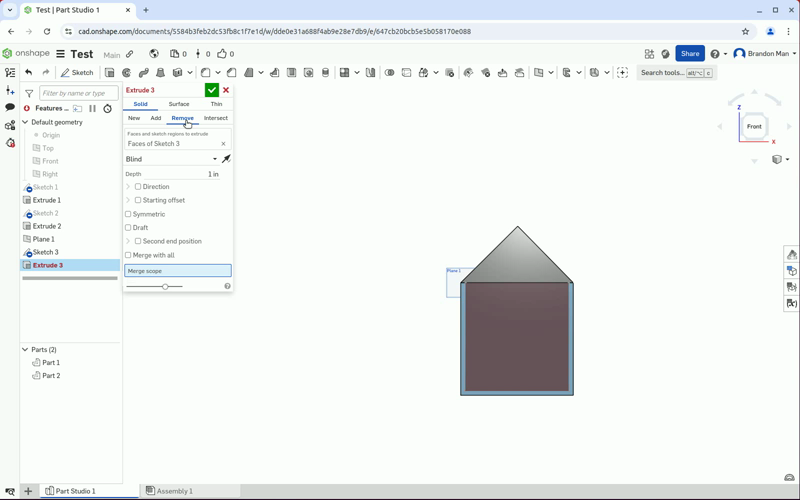
key(tab, 4)
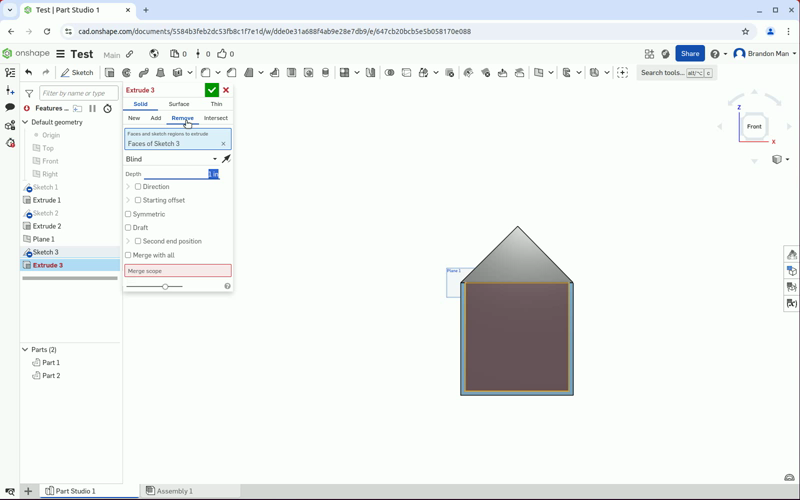
text(0.481)
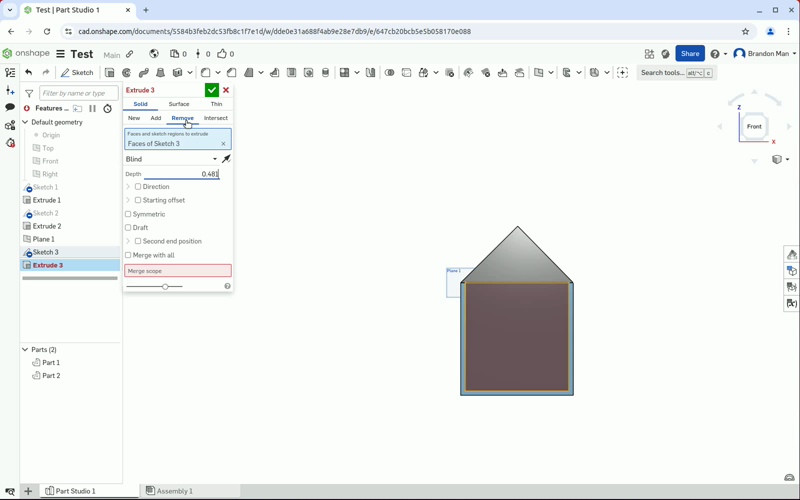
key(tab, 6)
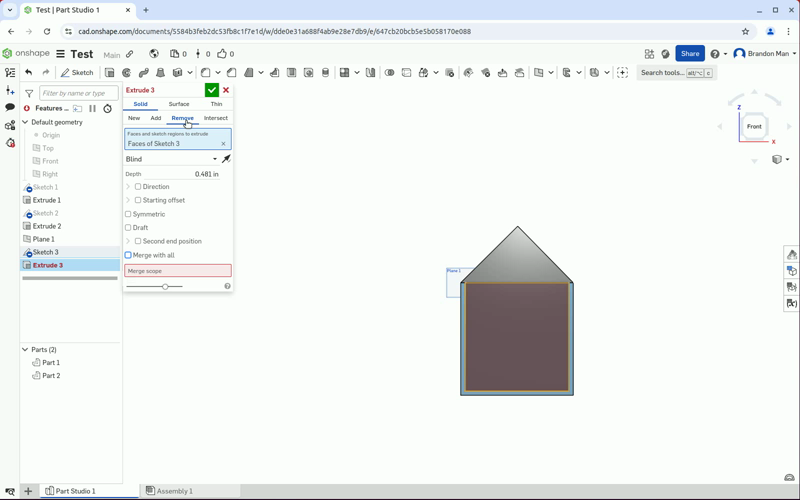
key(space)
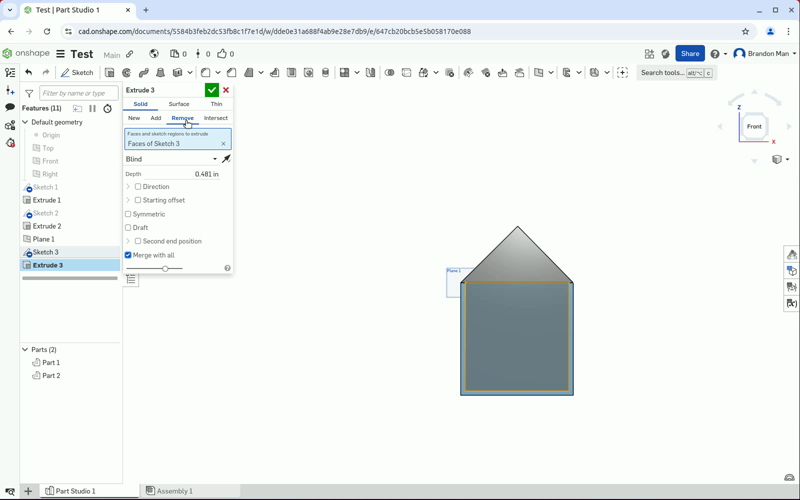
key(enter)
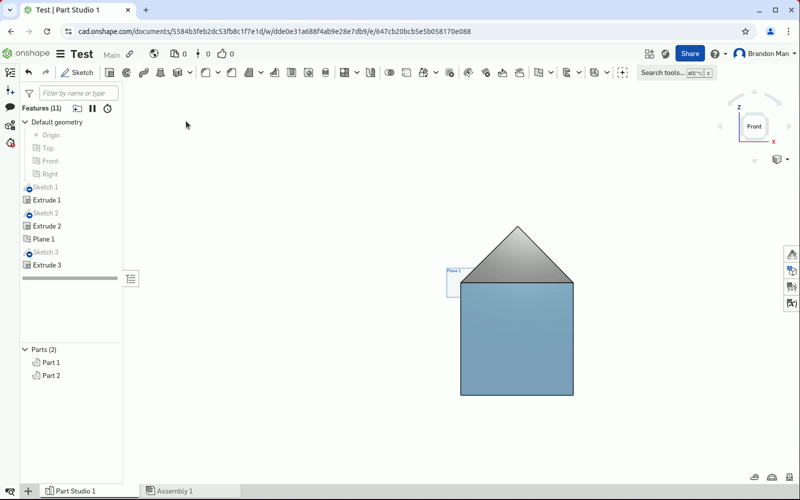
key(shift+h)
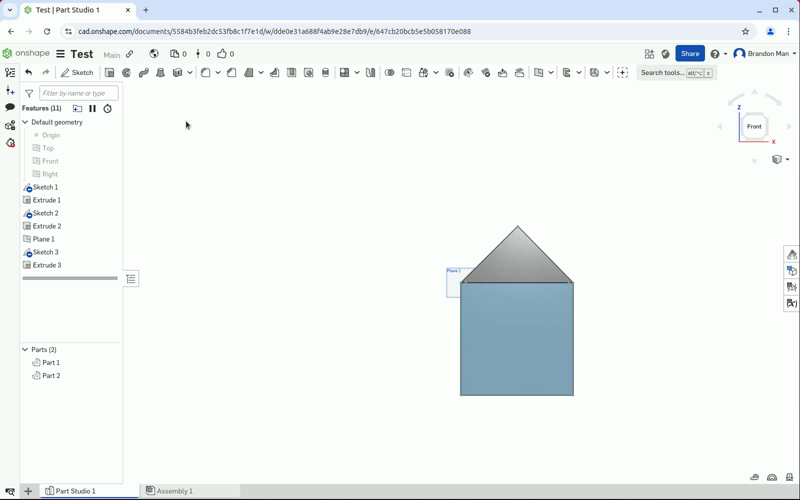
key(shift+h)
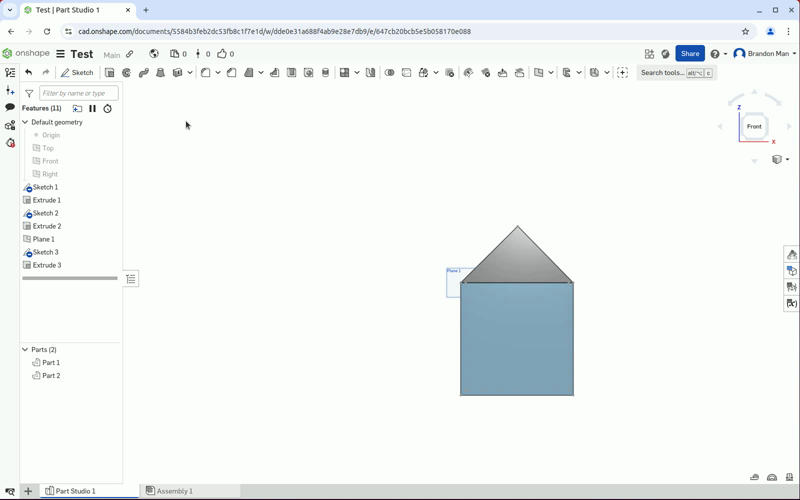
key(shift+7)
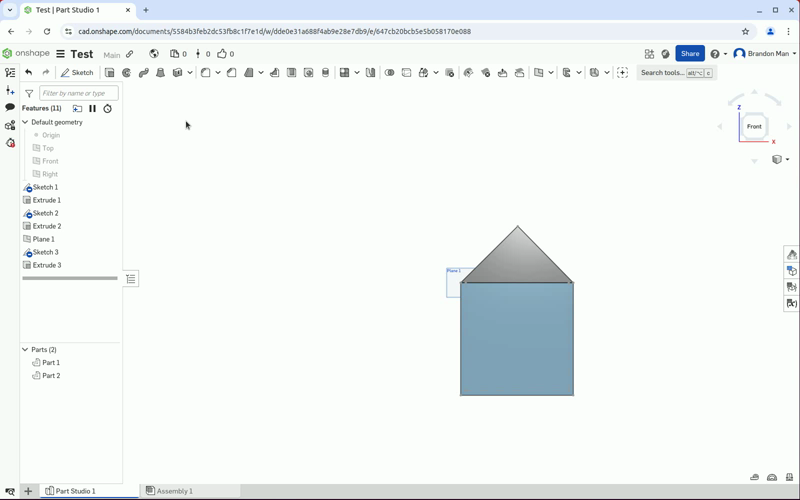
key(left, 2)
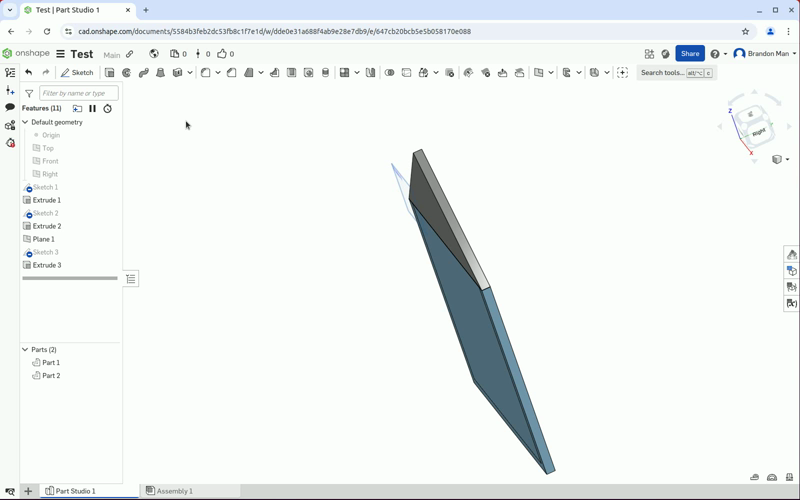
key(down, 2)
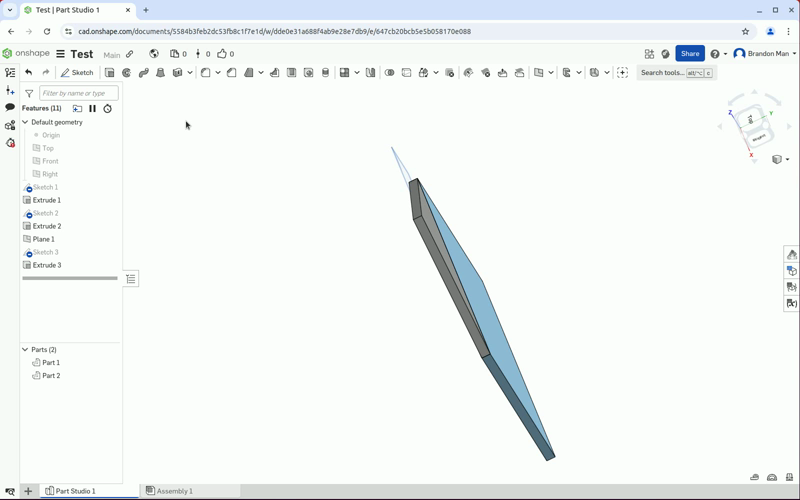
key(up, 2)
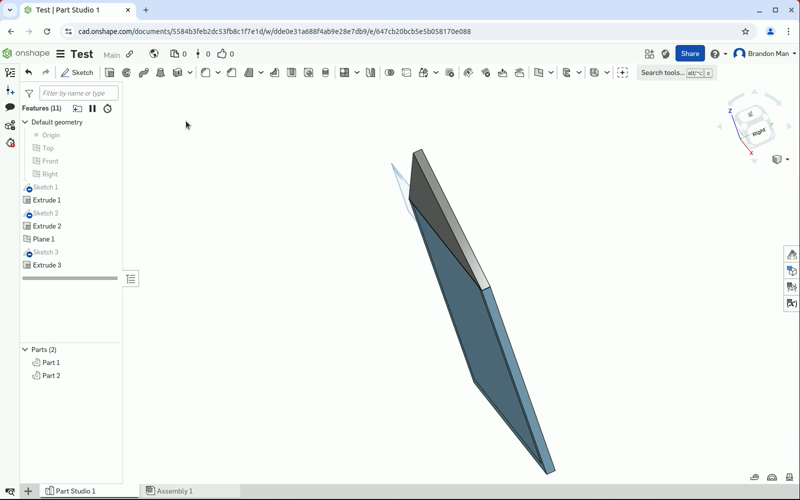
key(right, 2)
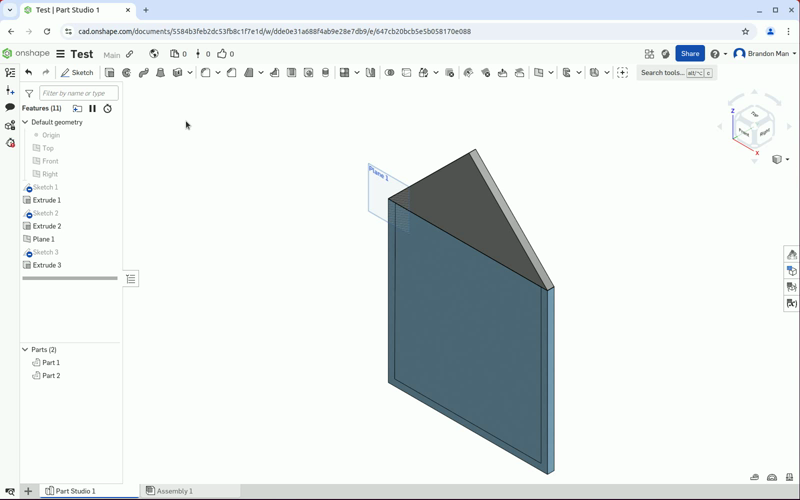
mouse_move(73, 189)
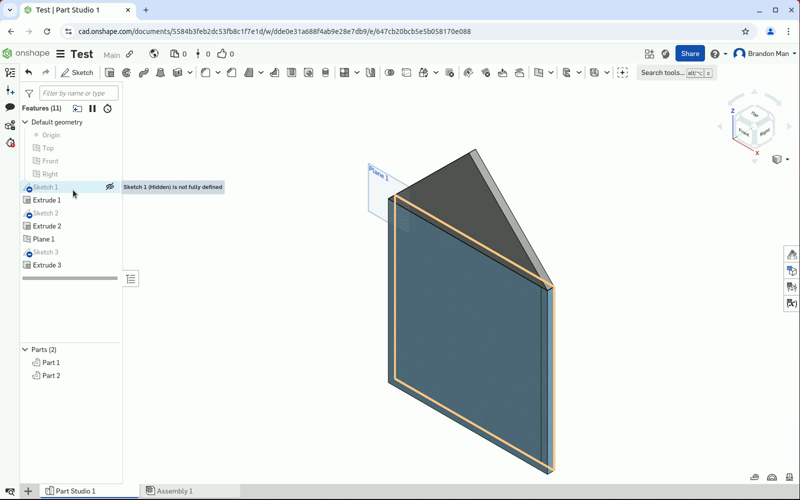
click(73, 189)